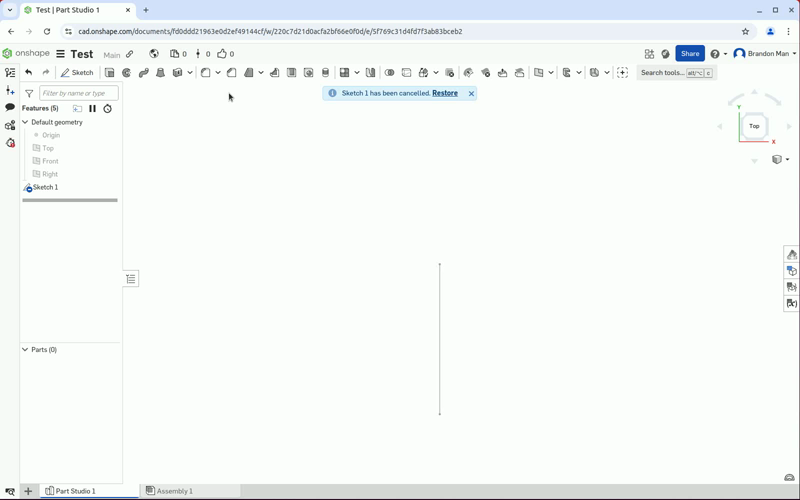
key(shift+h)
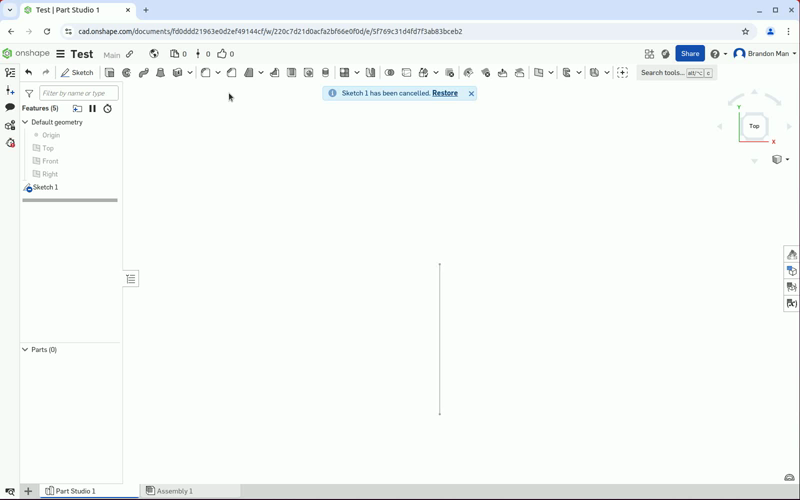
key(shift+s)
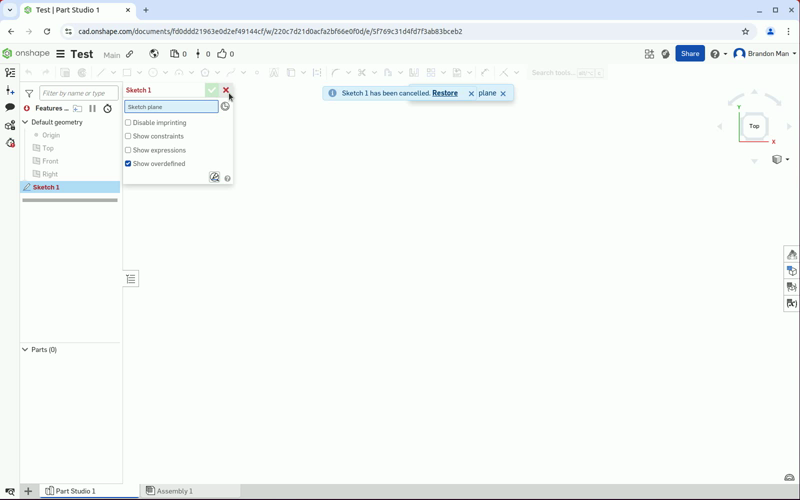
mouse_move(73, 150)
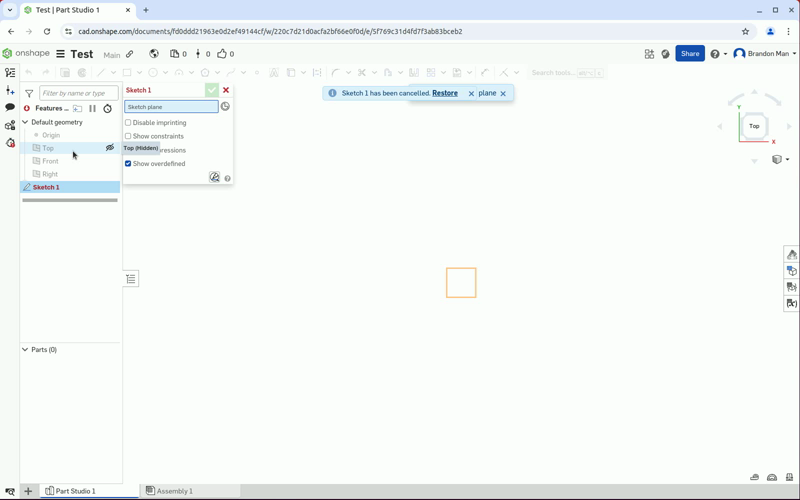
click(73, 150)
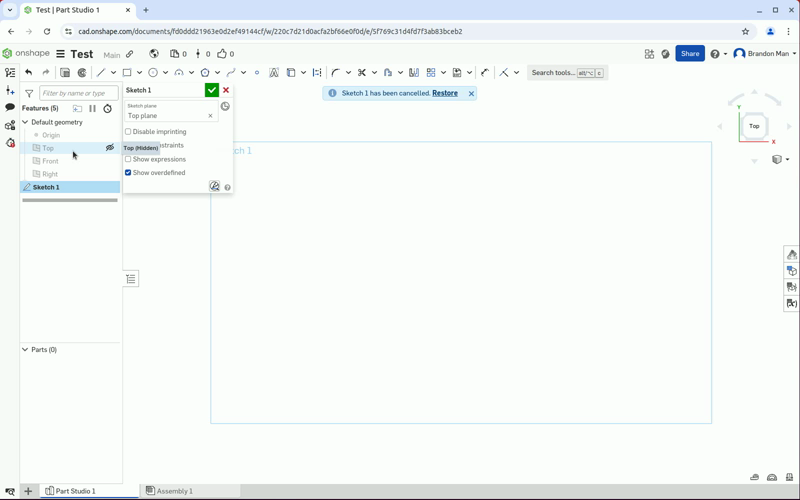
mouse_move(73, 352)
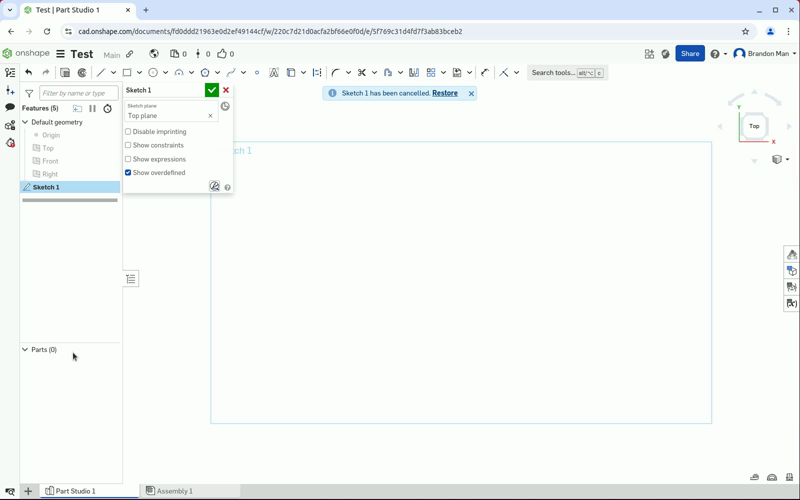
key(y)
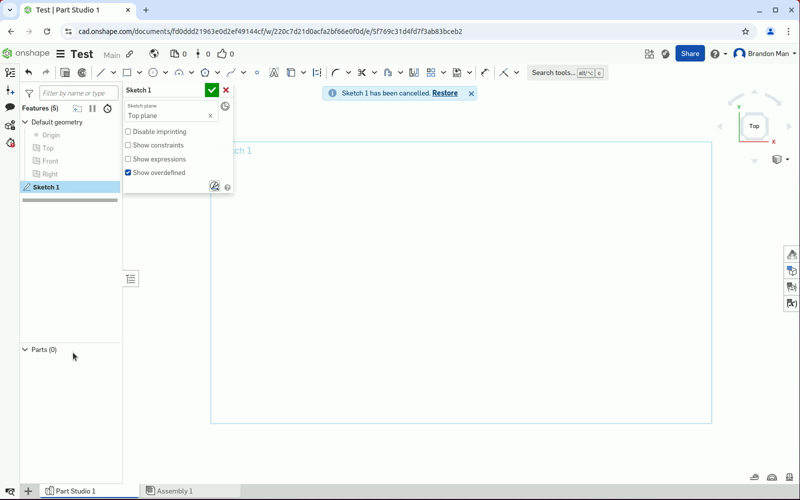
key(l)
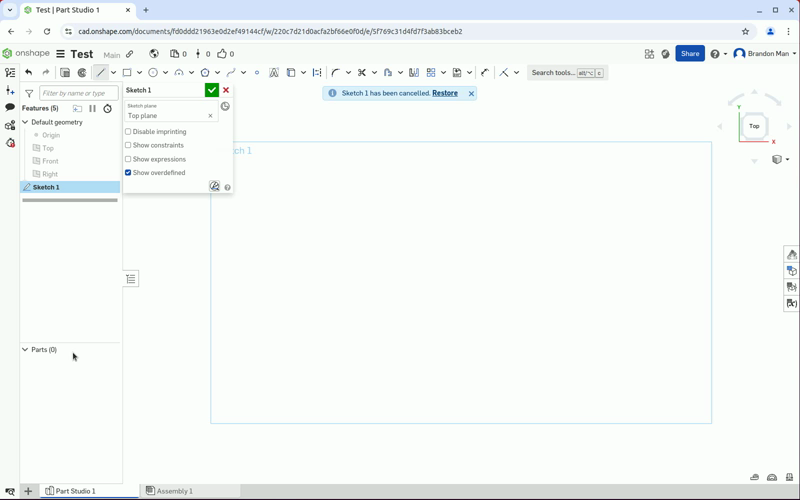
key_down(shift)
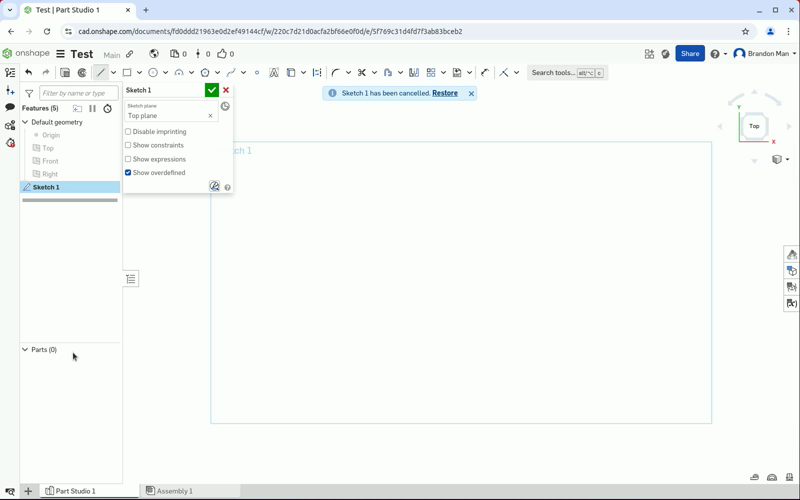
mouse_move(361, 382)
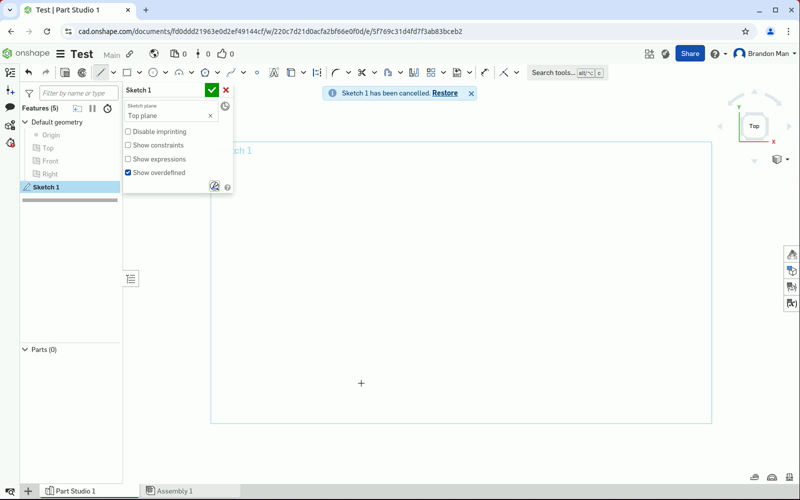
click(361, 382)
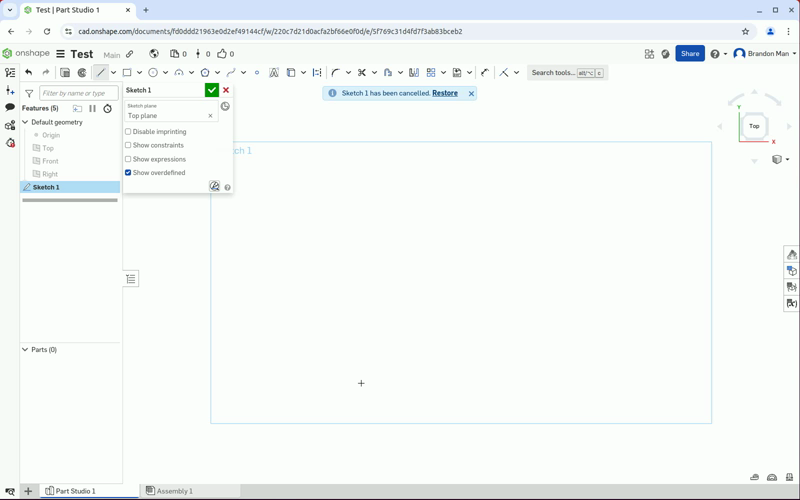
key_up(shift)
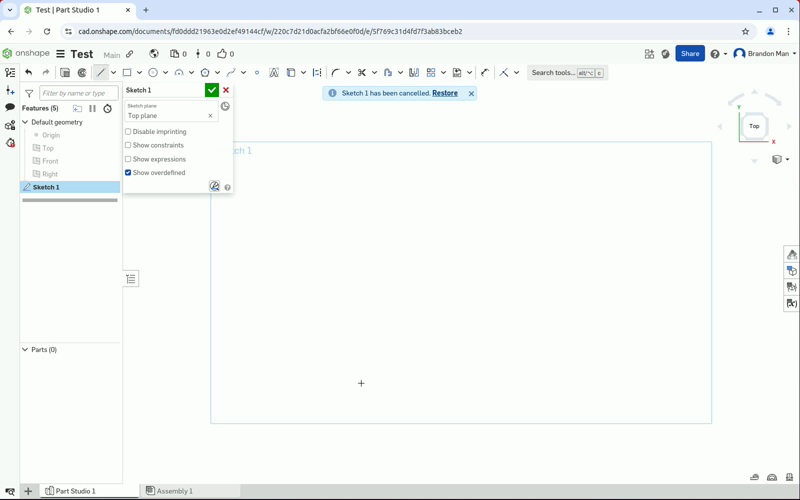
key_down(shift)
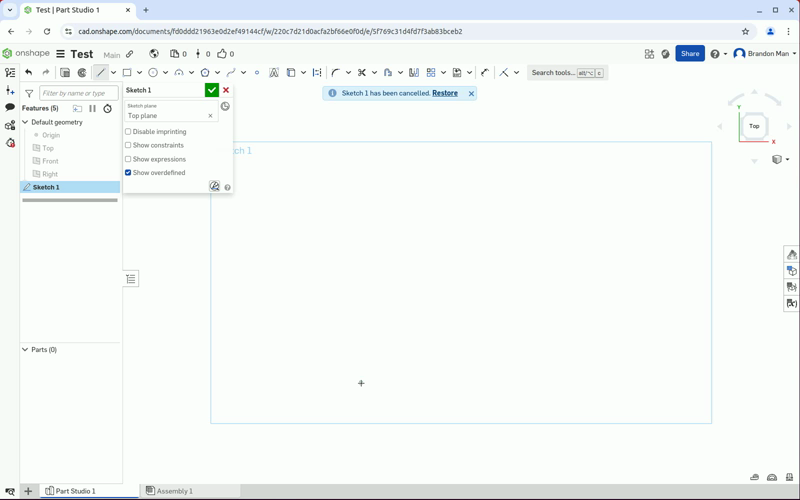
mouse_move(560, 382)
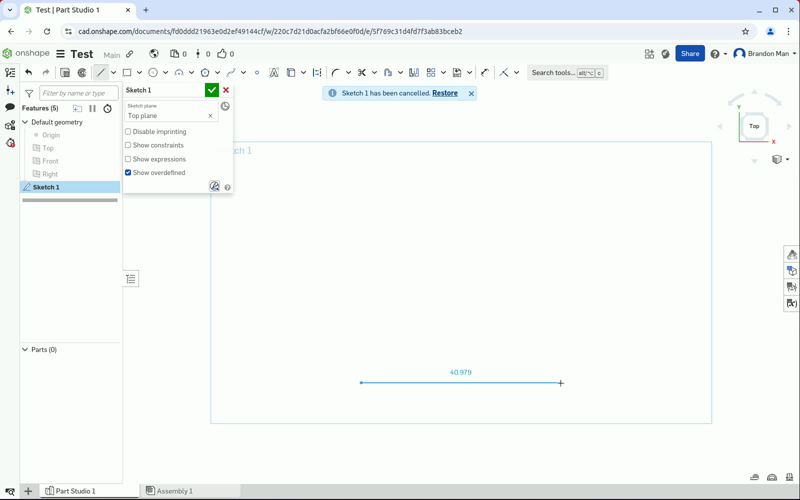
click(560, 382)
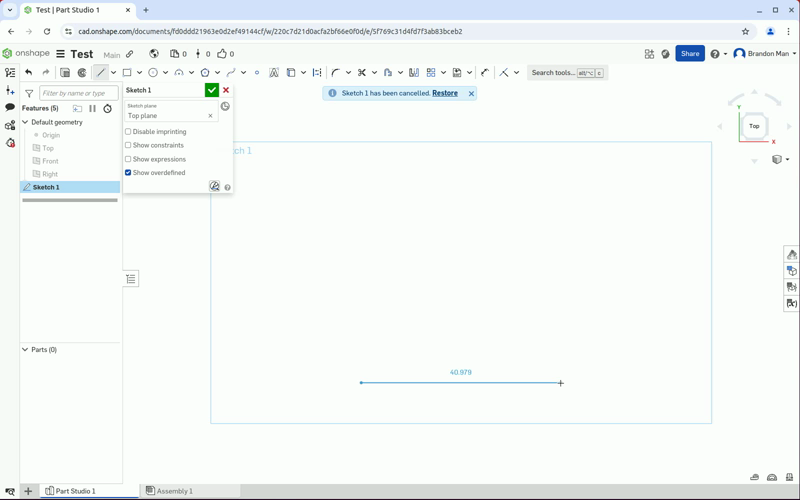
key_up(shift)
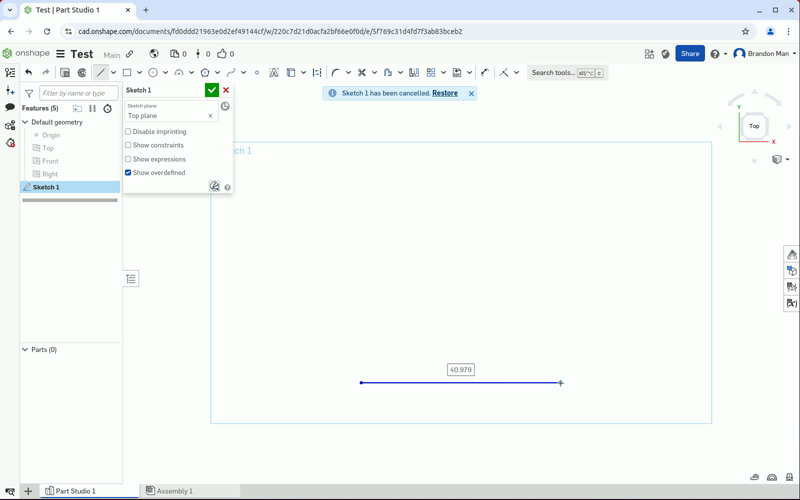
key_down(shift)
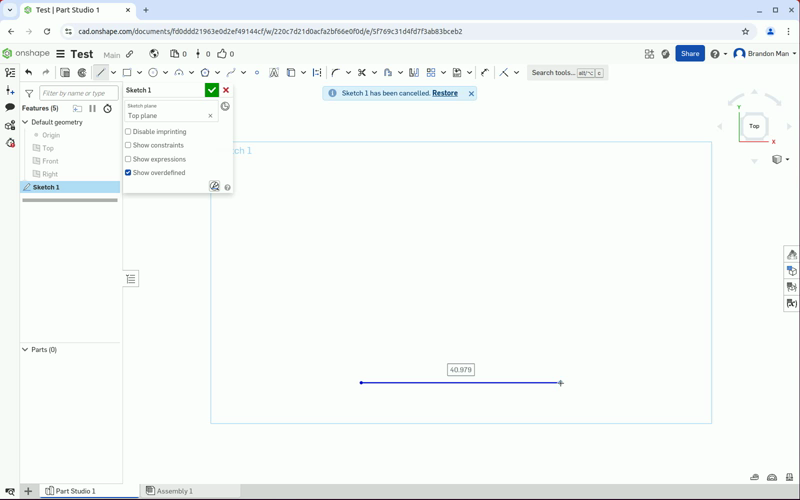
mouse_move(560, 183)
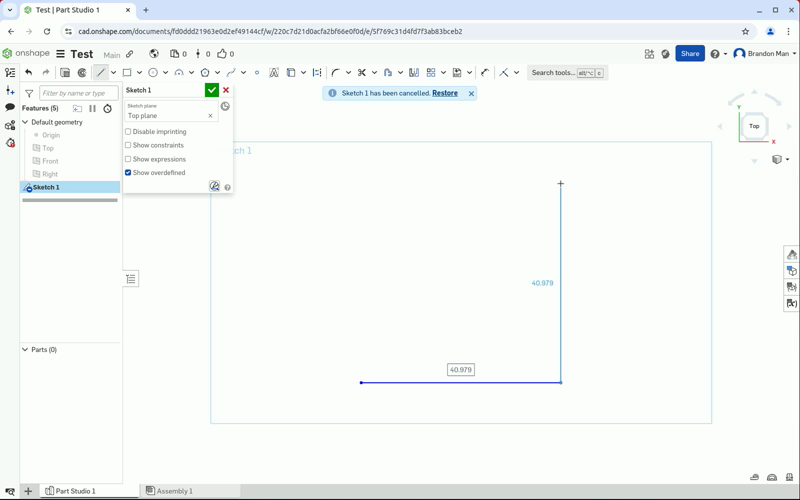
click(560, 183)
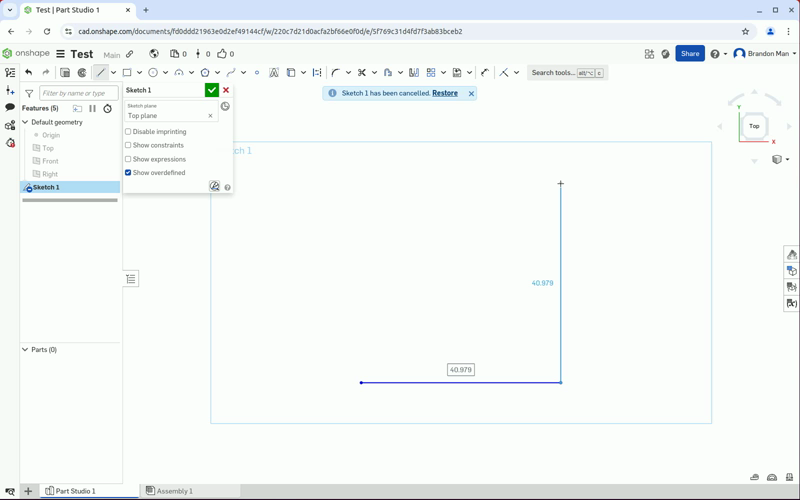
key_up(shift)
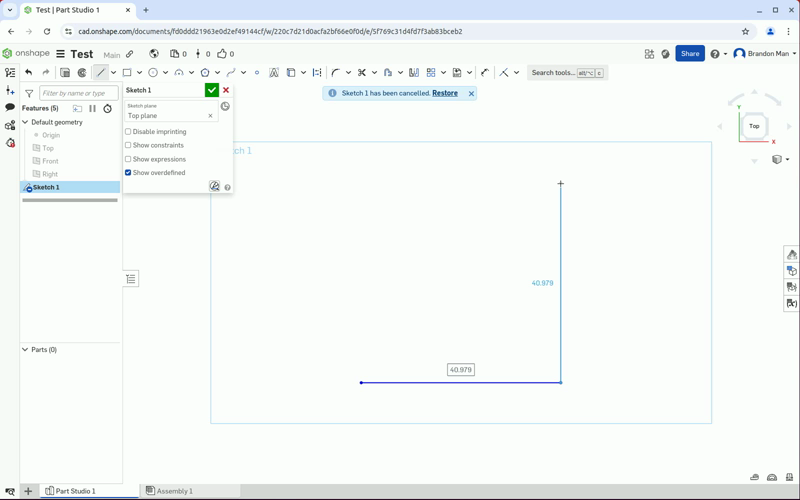
key_down(shift)
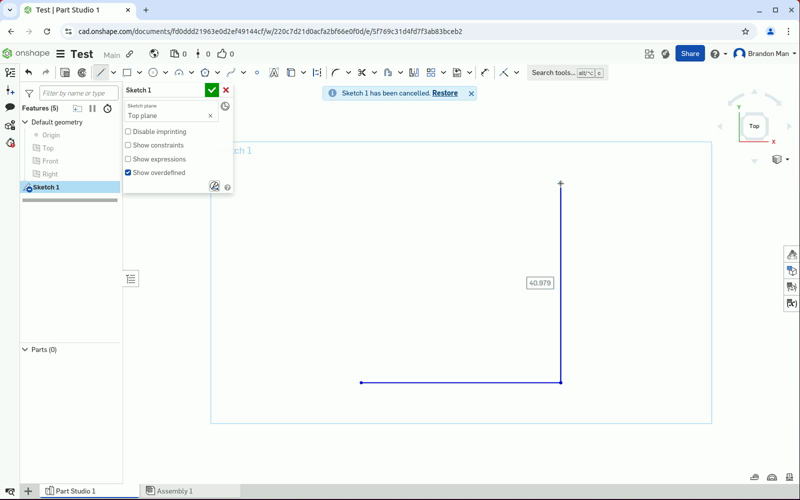
mouse_move(361, 183)
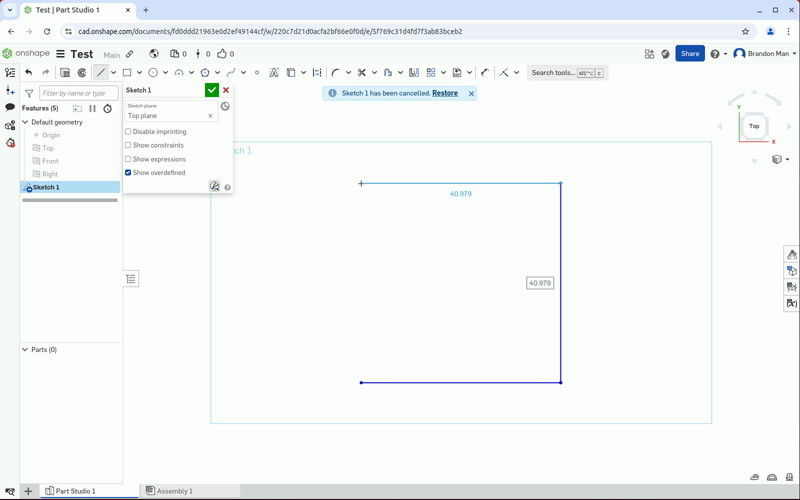
click(361, 183)
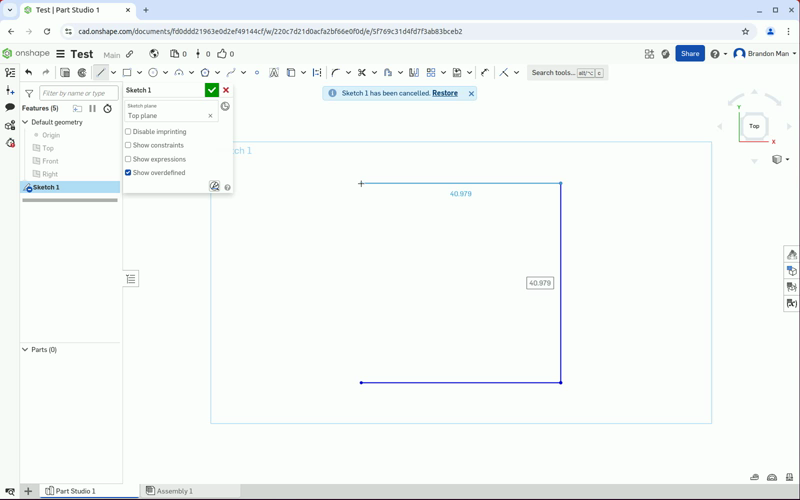
key_up(shift)
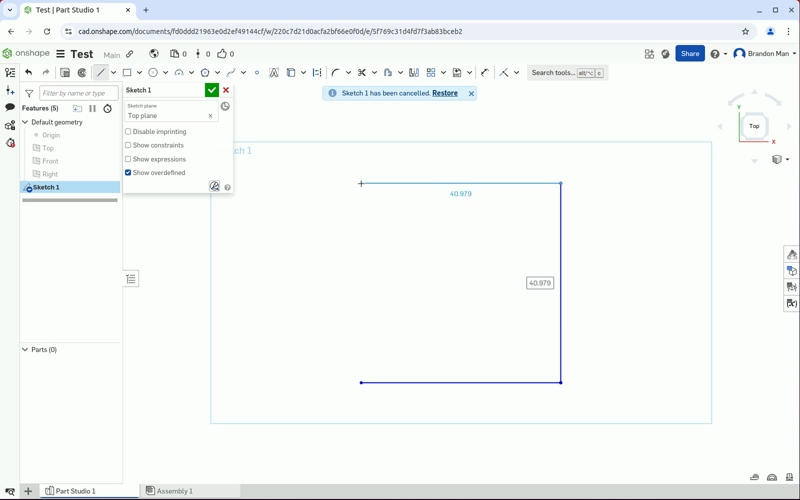
key_down(shift)
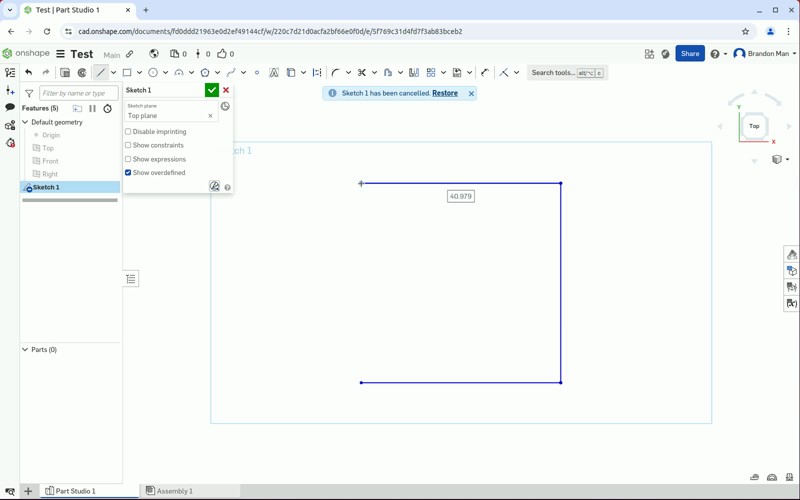
mouse_move(361, 382)
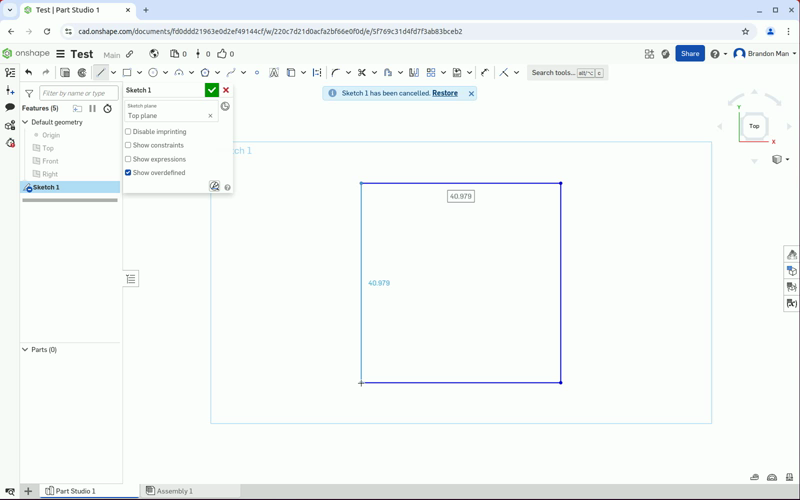
key_up(shift)
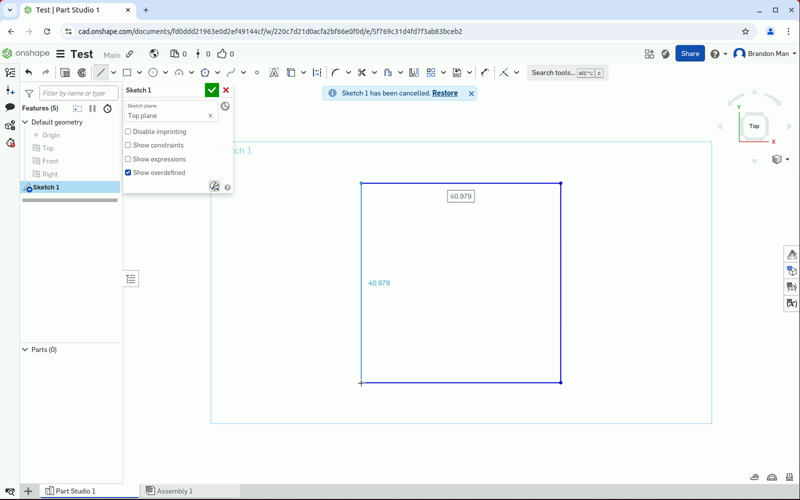
click(361, 382)
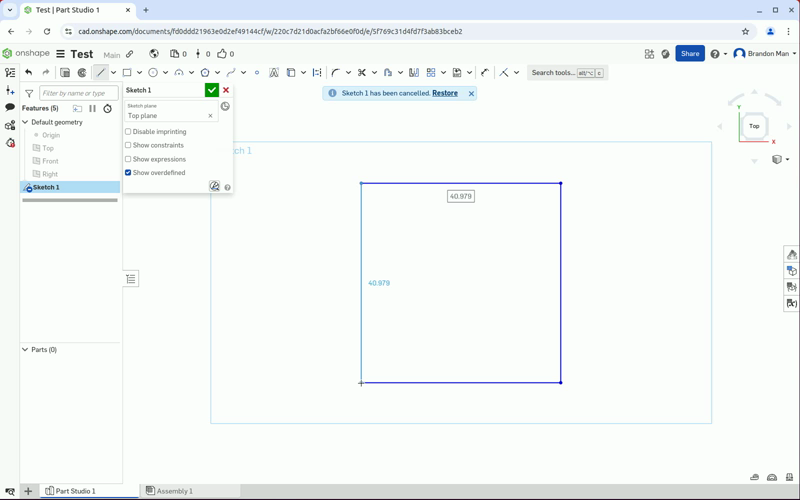
key(esc)
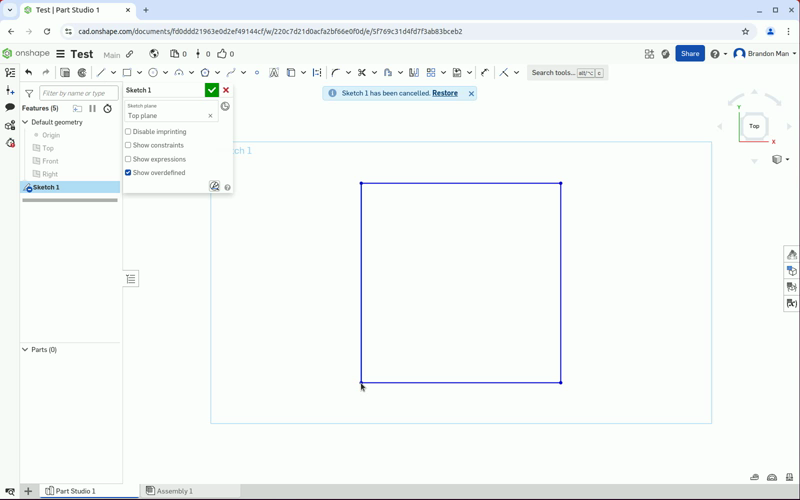
key(c)
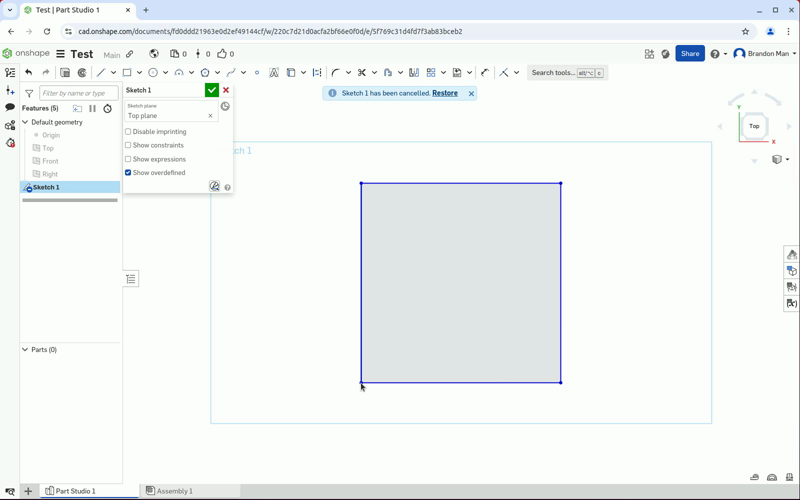
key_down(shift)
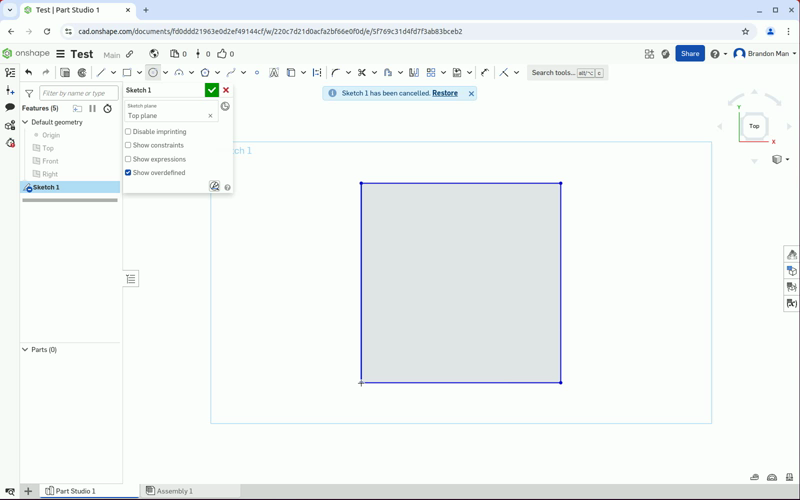
mouse_move(411, 332)
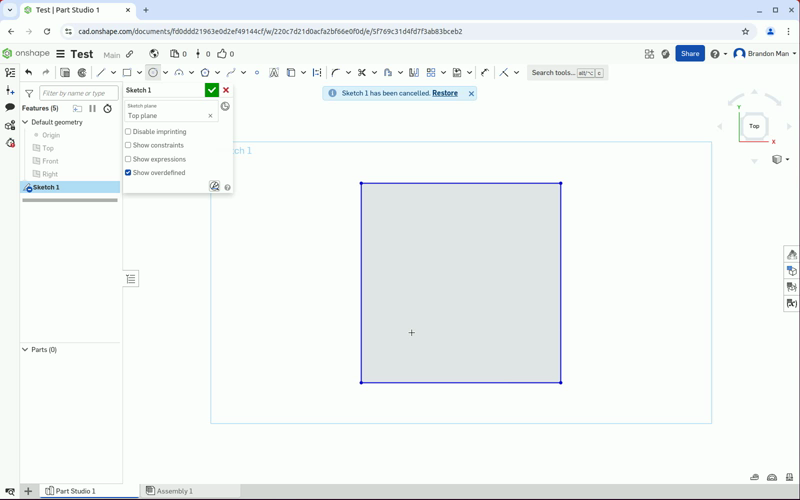
click(411, 332)
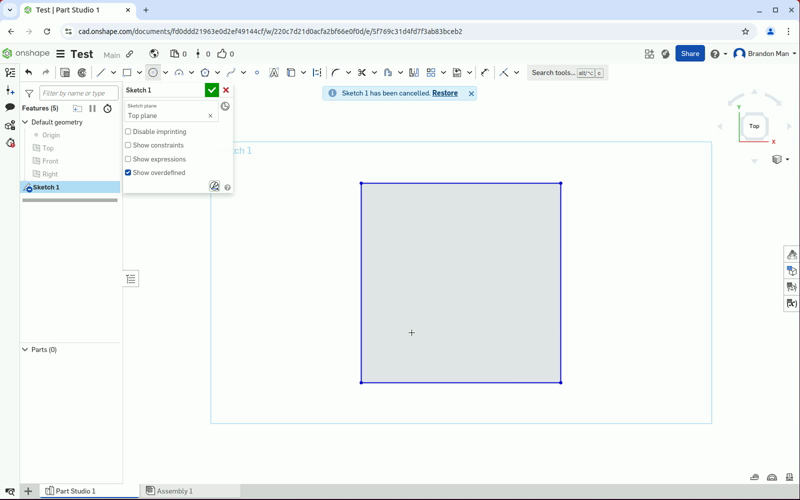
key_up(shift)
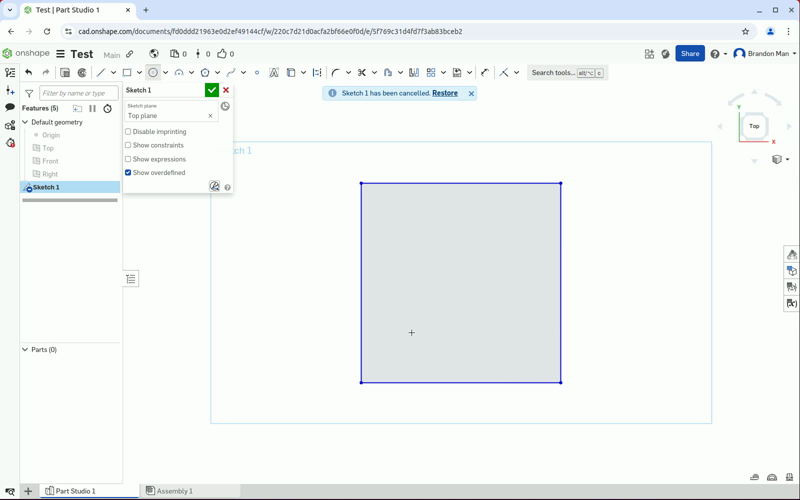
mouse_move(426, 332)
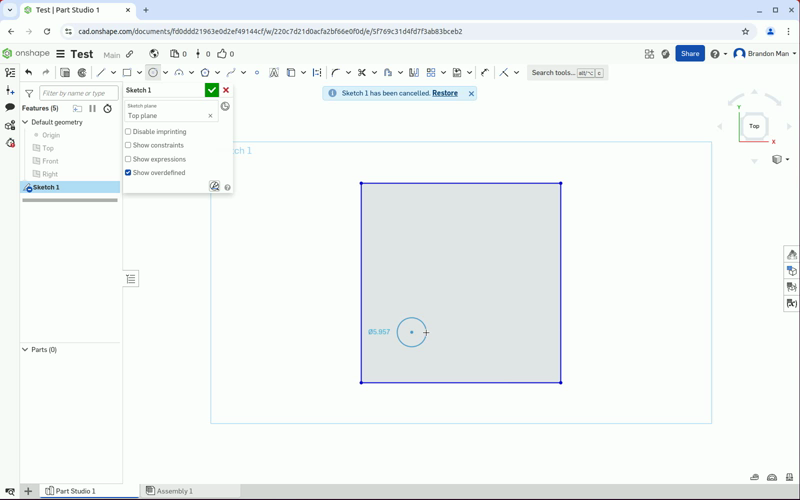
click(426, 332)
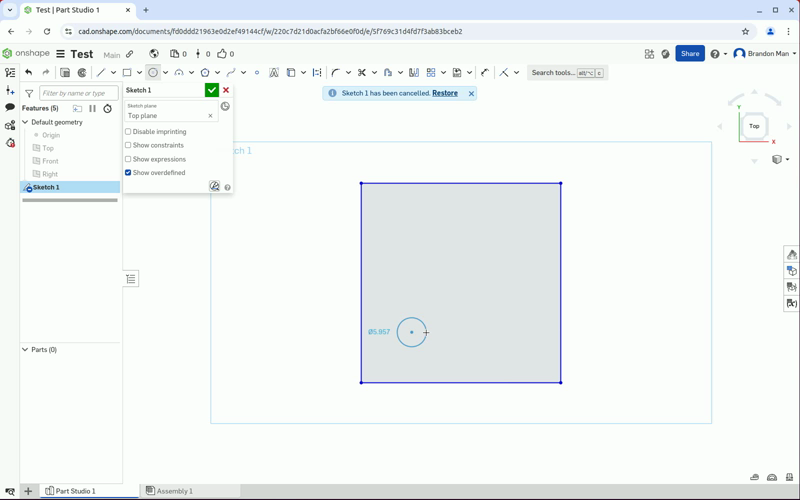
key(esc)
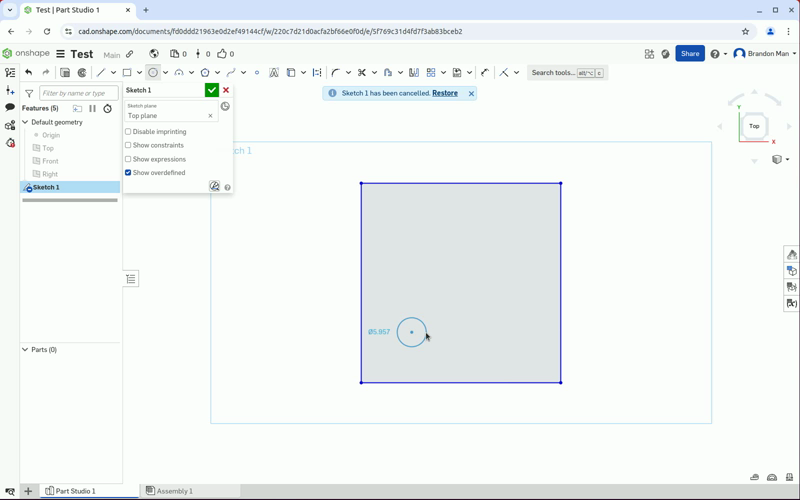
key(c)
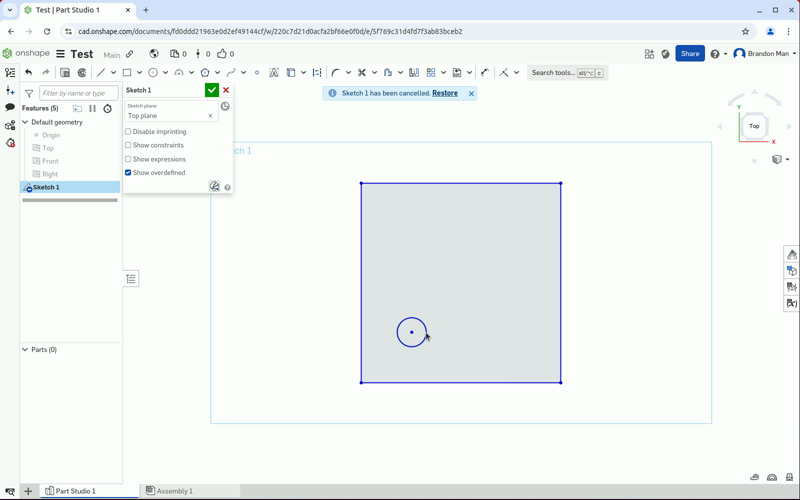
key_down(shift)
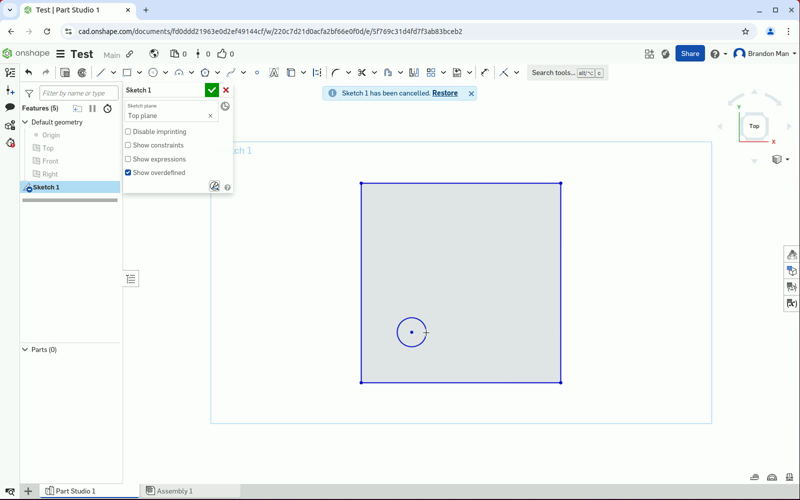
mouse_move(411, 233)
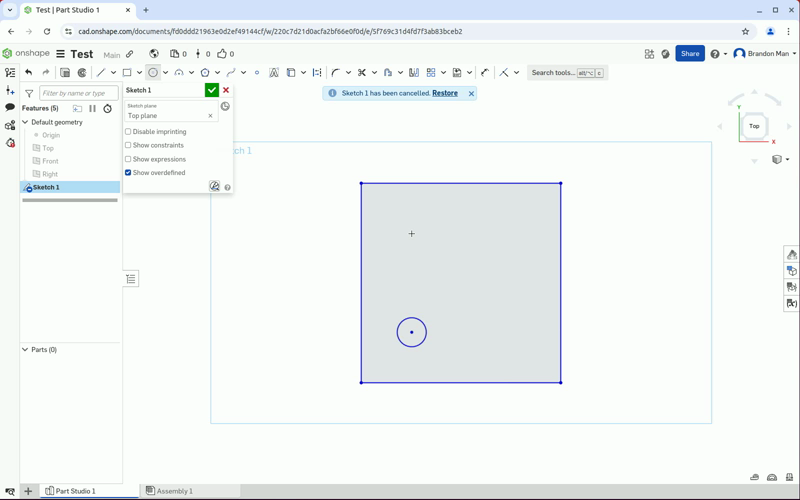
click(411, 233)
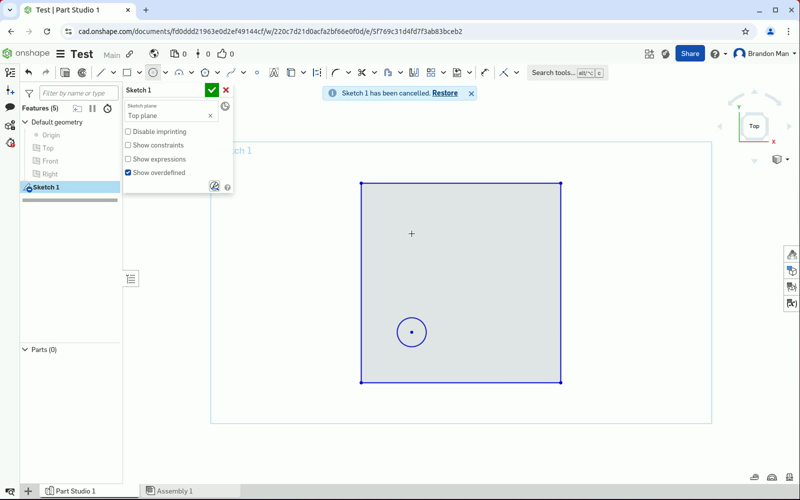
key_up(shift)
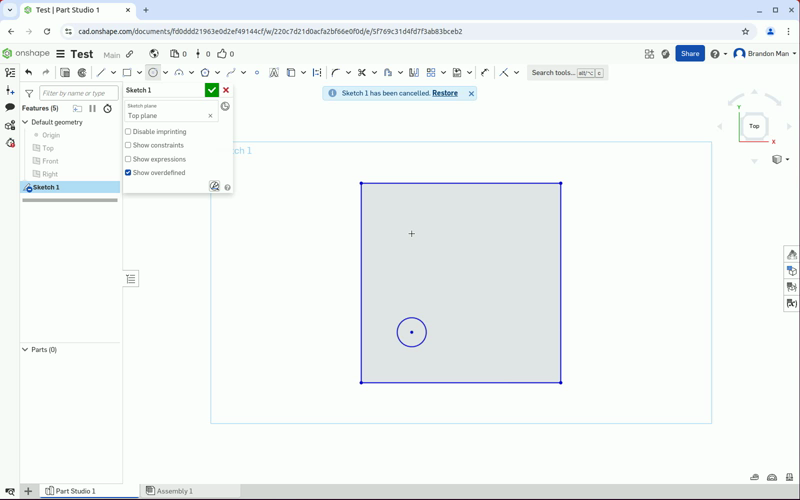
mouse_move(426, 233)
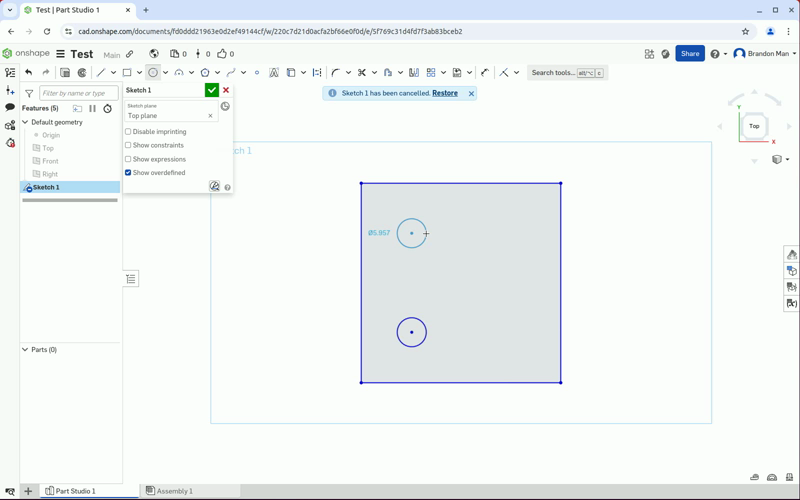
click(426, 233)
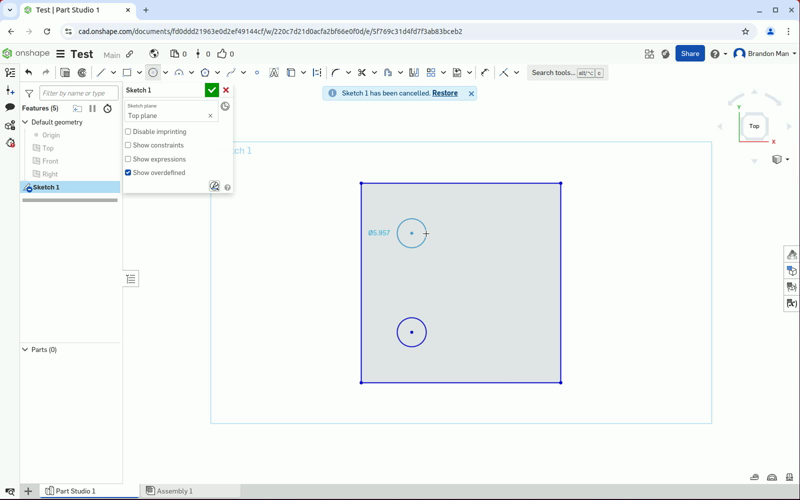
key(esc)
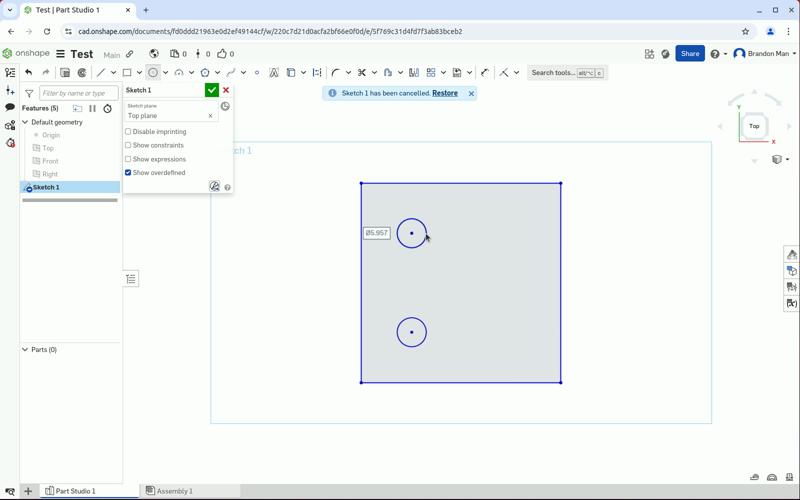
key(c)
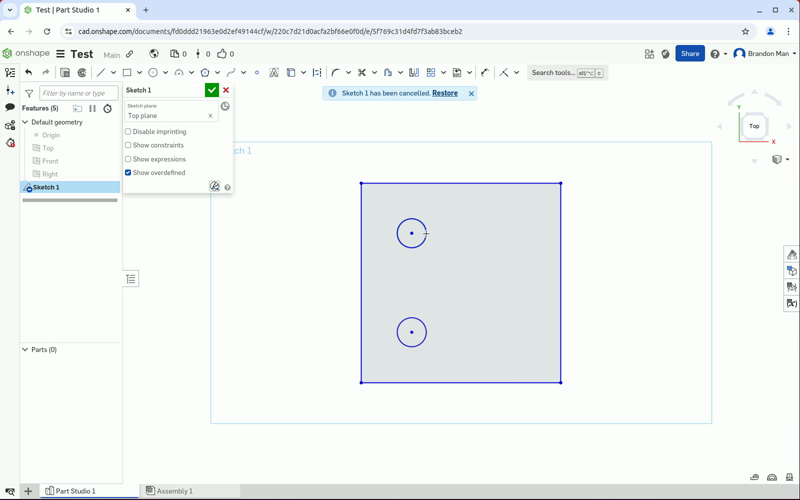
key_down(shift)
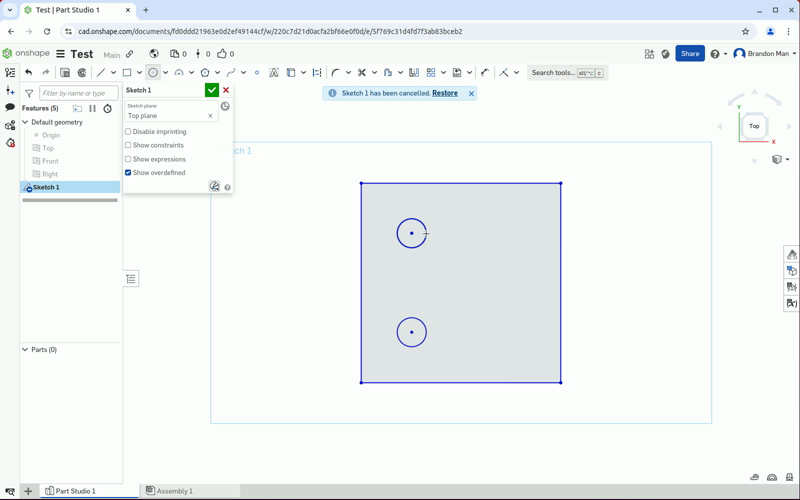
mouse_move(461, 281)
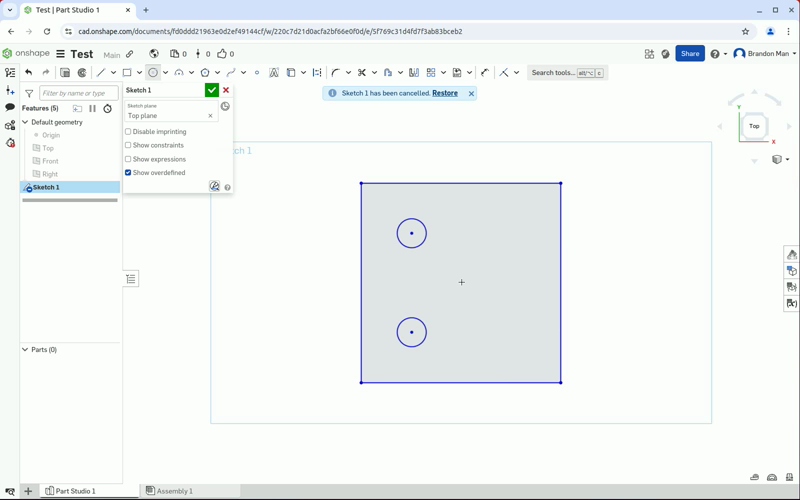
click(461, 281)
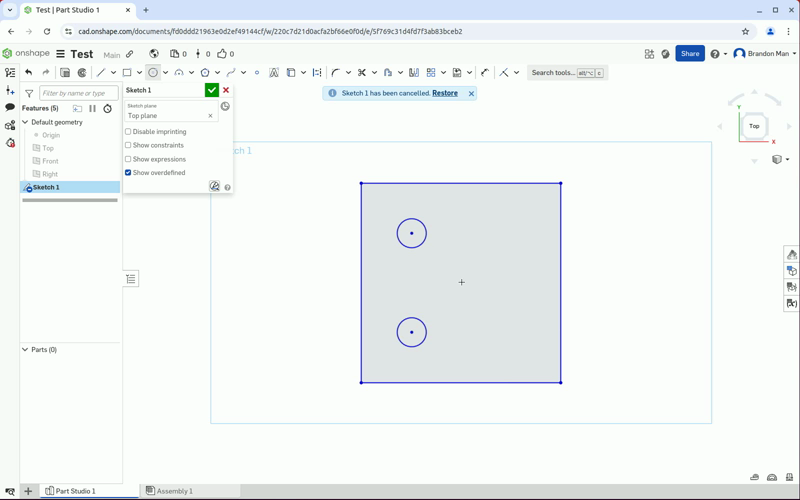
key_up(shift)
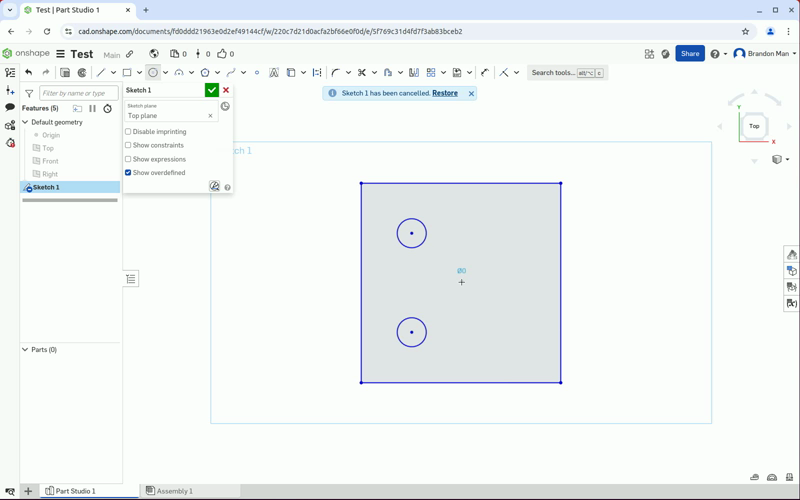
mouse_move(476, 281)
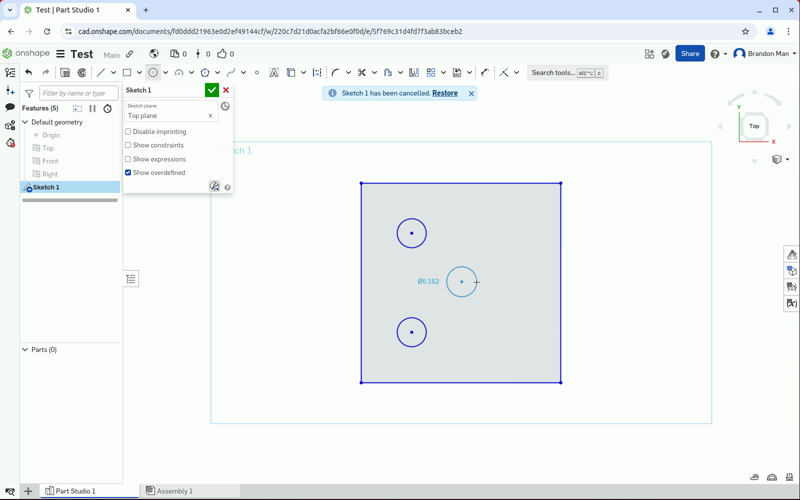
click(476, 281)
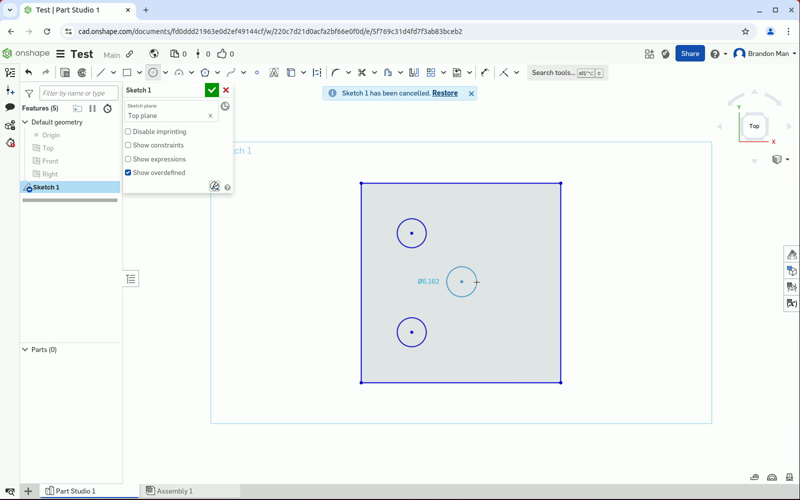
key(esc)
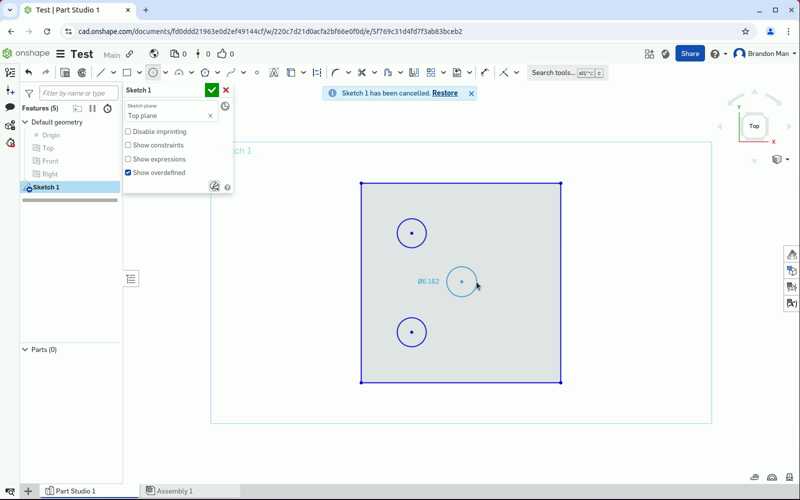
key(c)
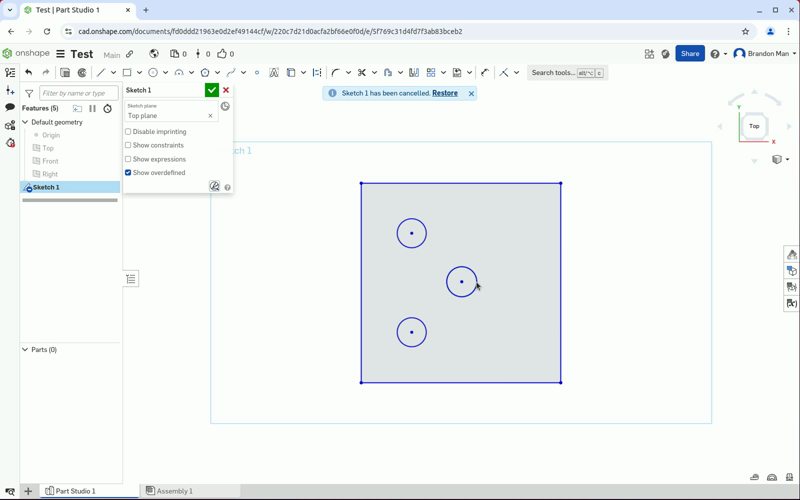
key_down(shift)
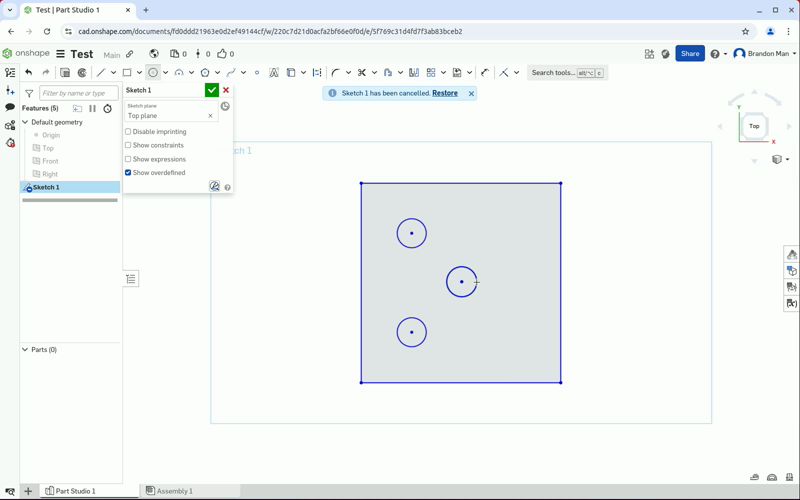
mouse_move(510, 332)
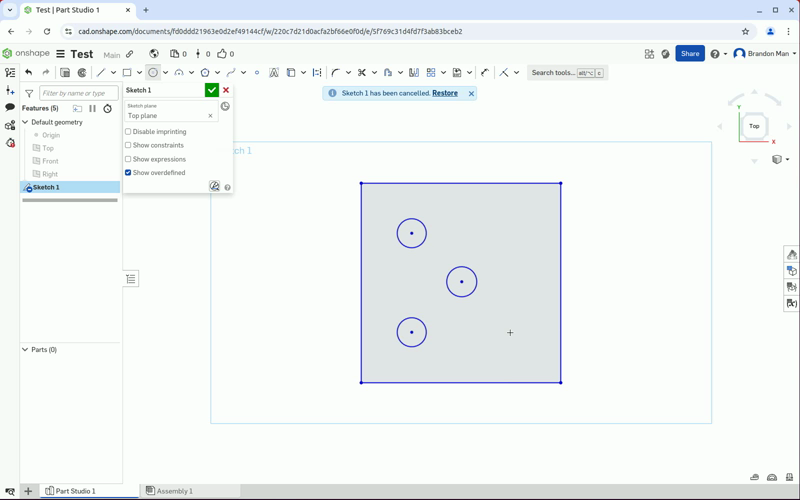
click(510, 332)
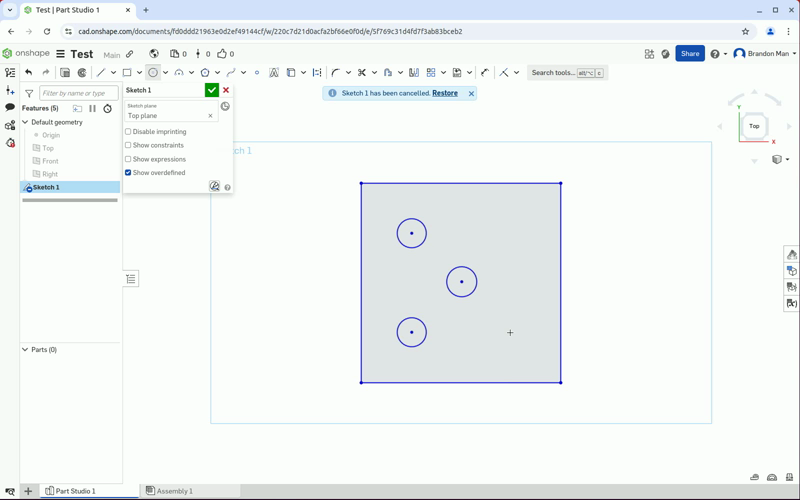
key_up(shift)
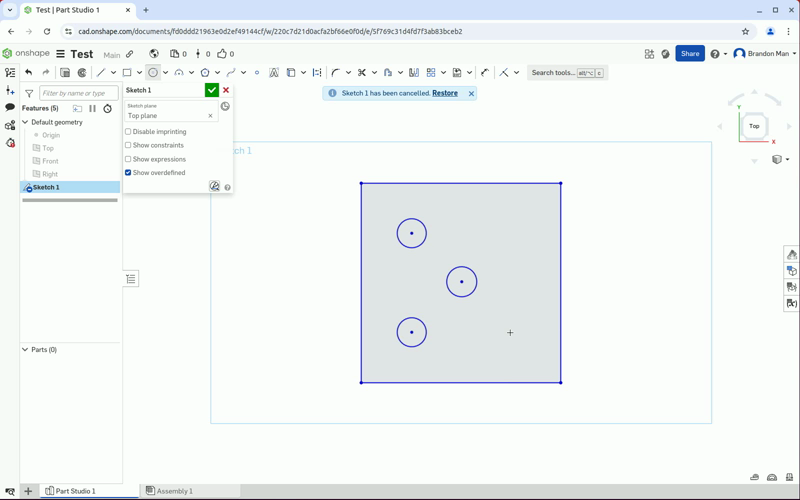
mouse_move(525, 332)
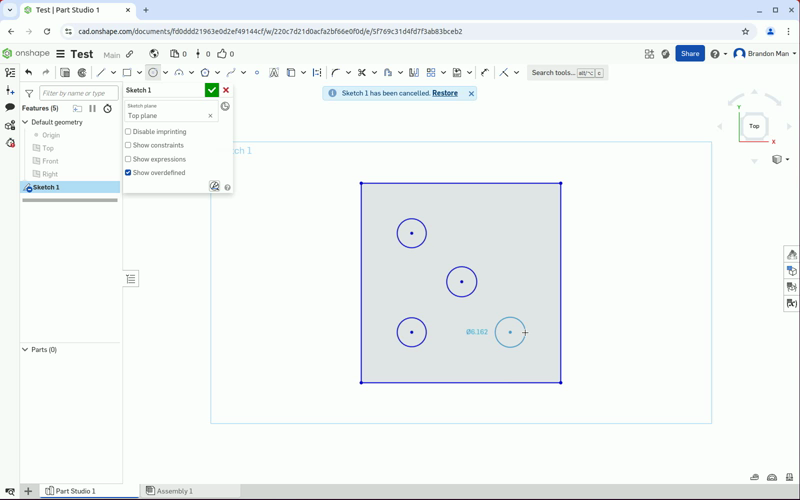
click(525, 332)
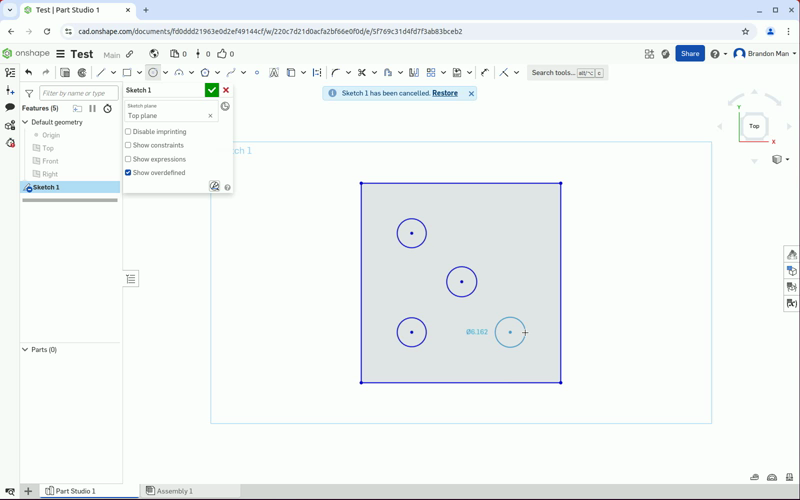
key(esc)
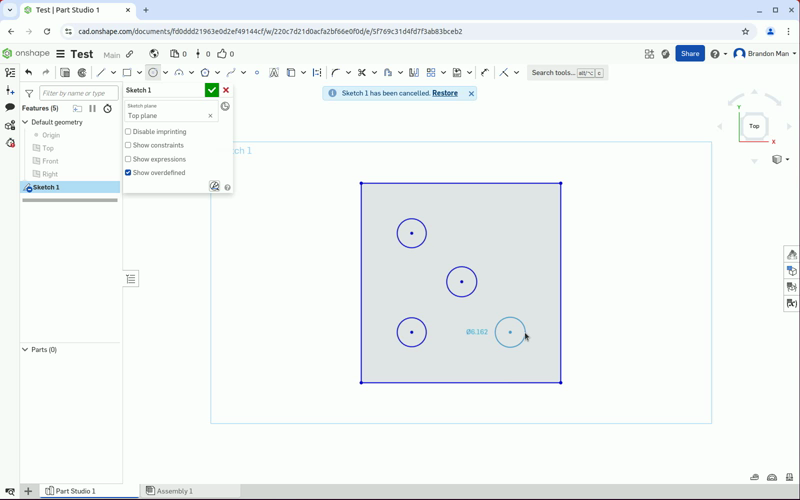
key(c)
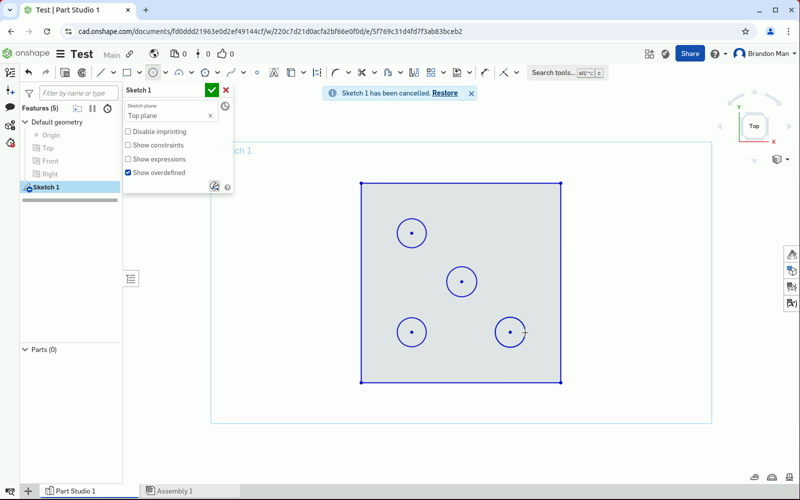
key_down(shift)
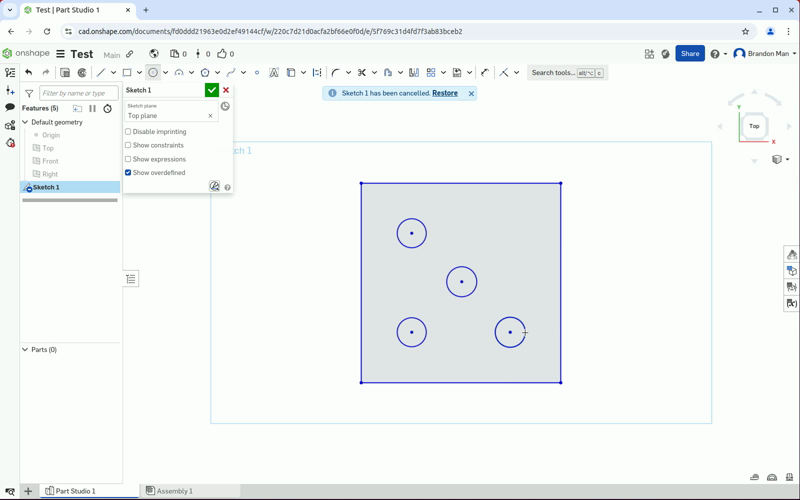
mouse_move(510, 233)
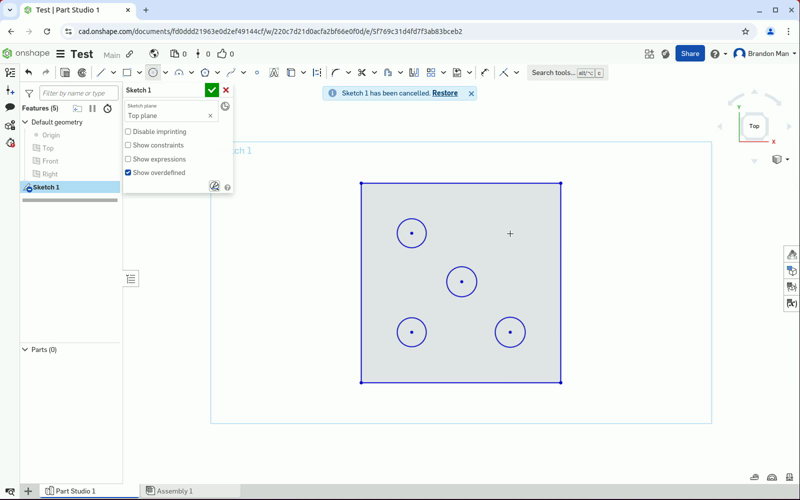
click(510, 233)
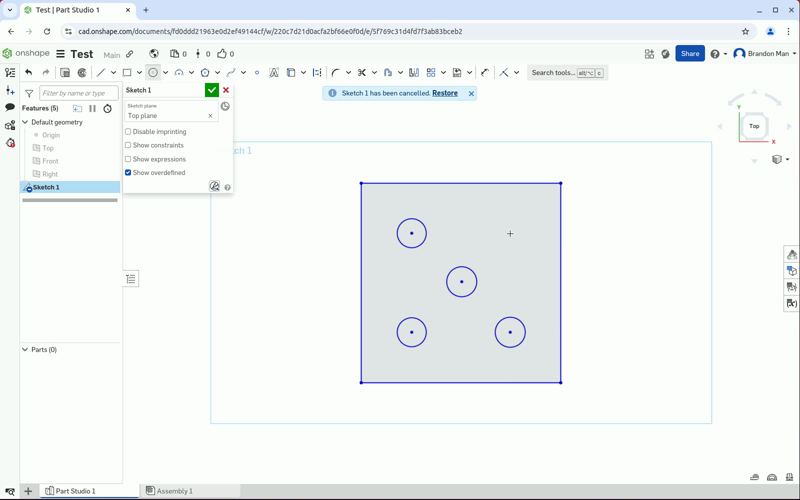
key_up(shift)
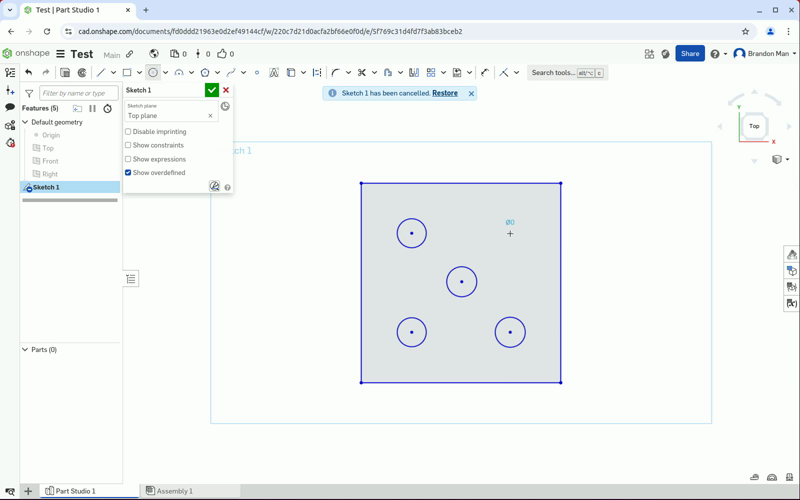
mouse_move(525, 233)
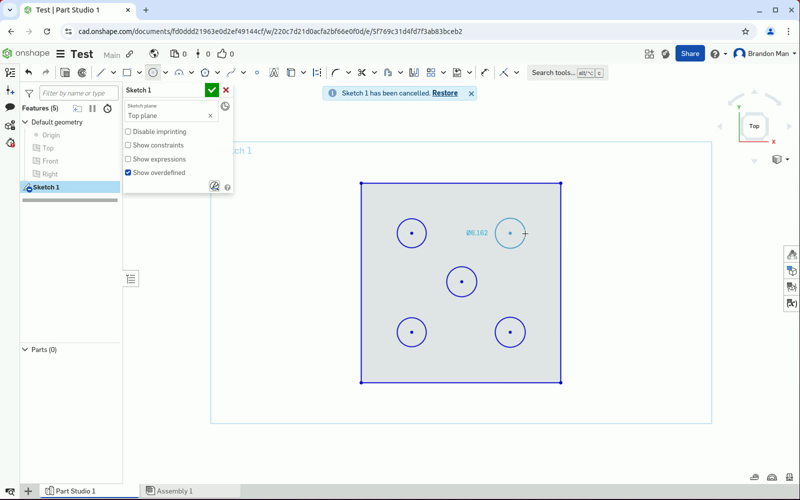
click(525, 233)
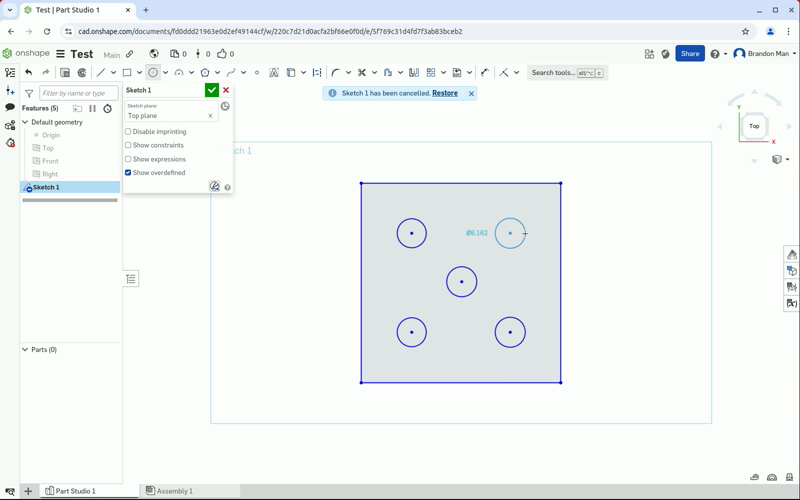
key(esc)
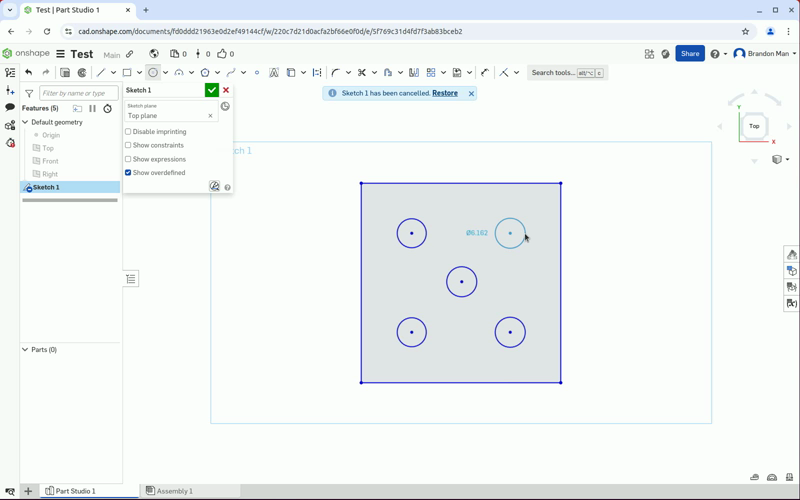
mouse_move(452, 348)
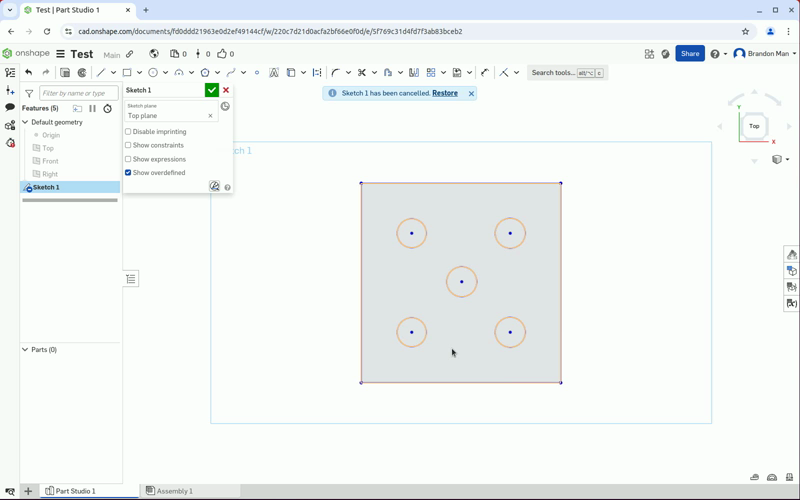
click(452, 348)
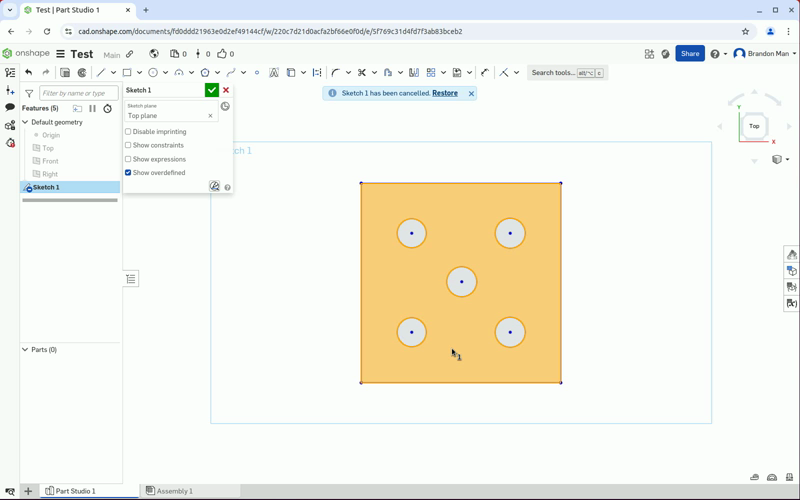
mouse_move(73, 352)
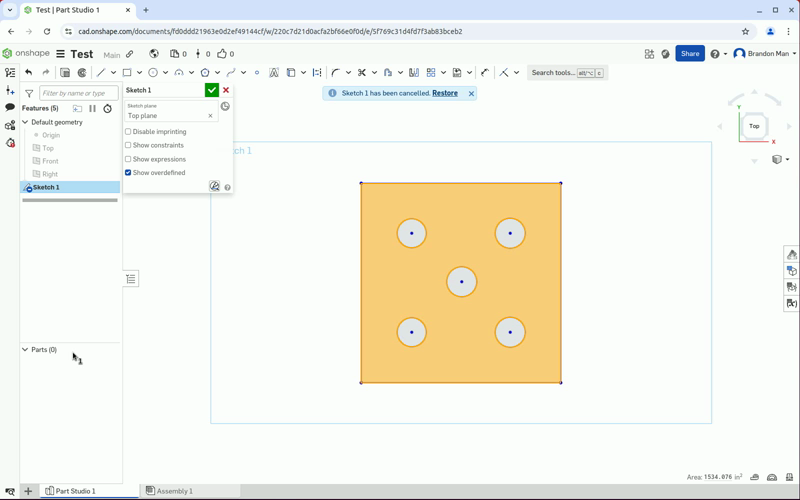
key(shift+y)
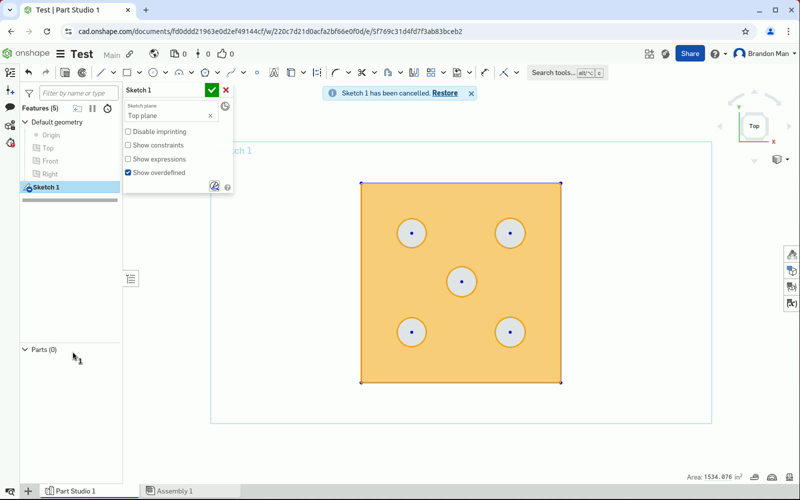
key(shift+e)
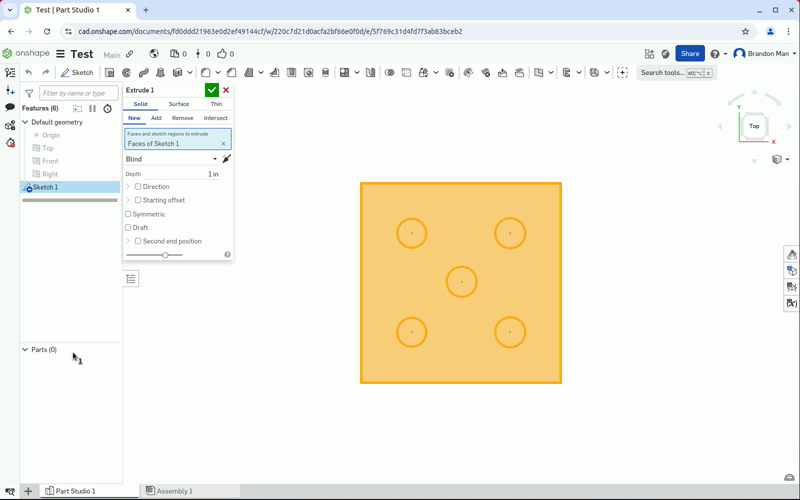
mouse_move(143, 106)
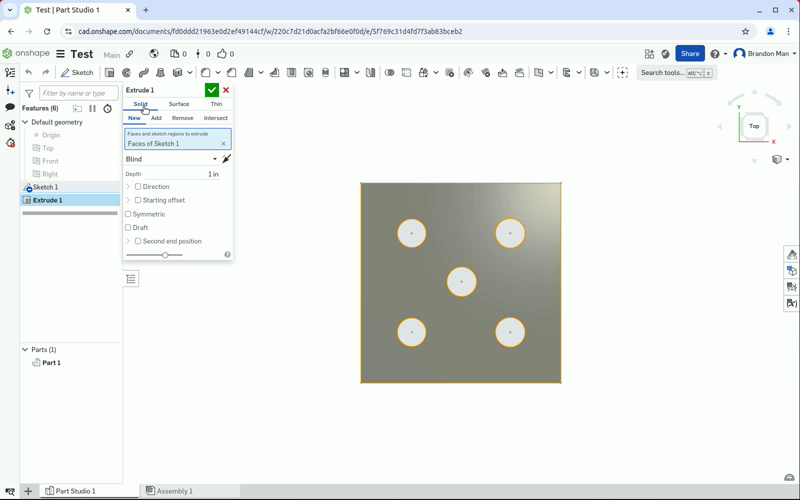
click(143, 106)
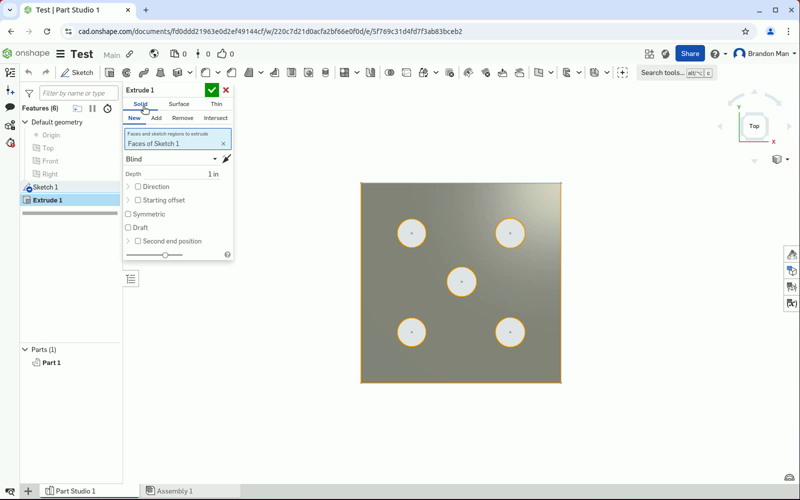
mouse_move(137, 120)
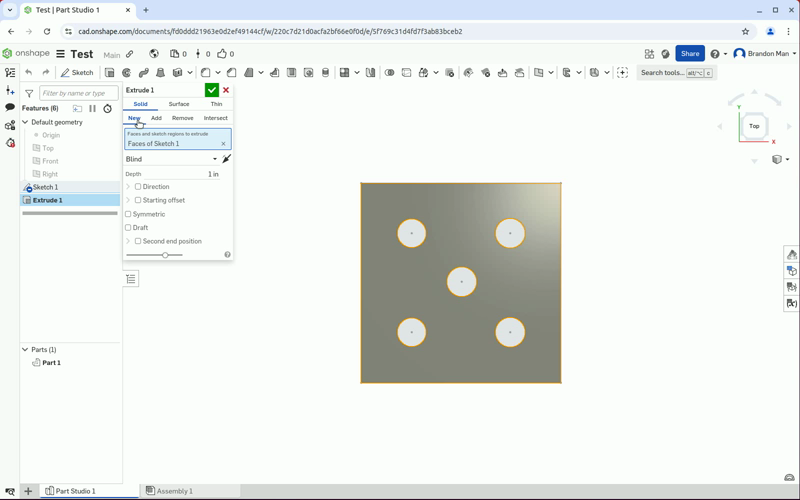
click(137, 120)
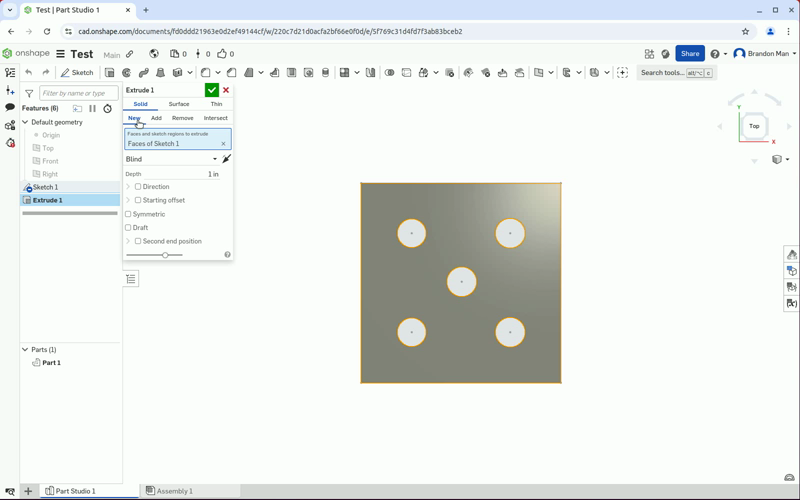
key(tab, 4)
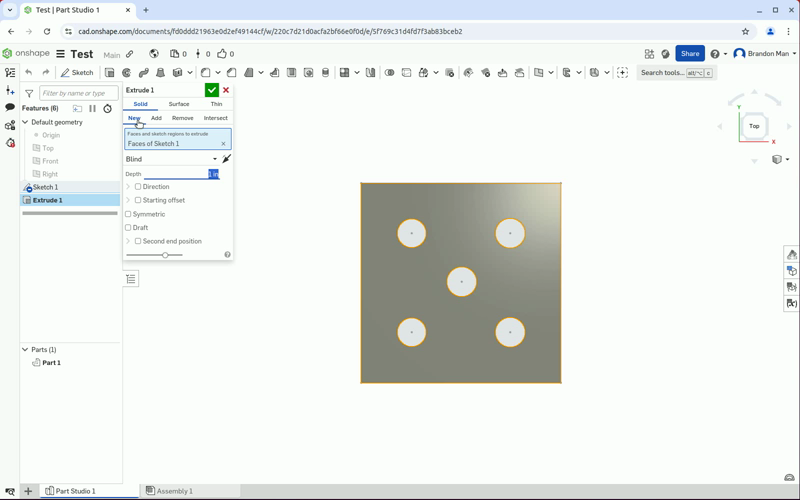
text(5.536)
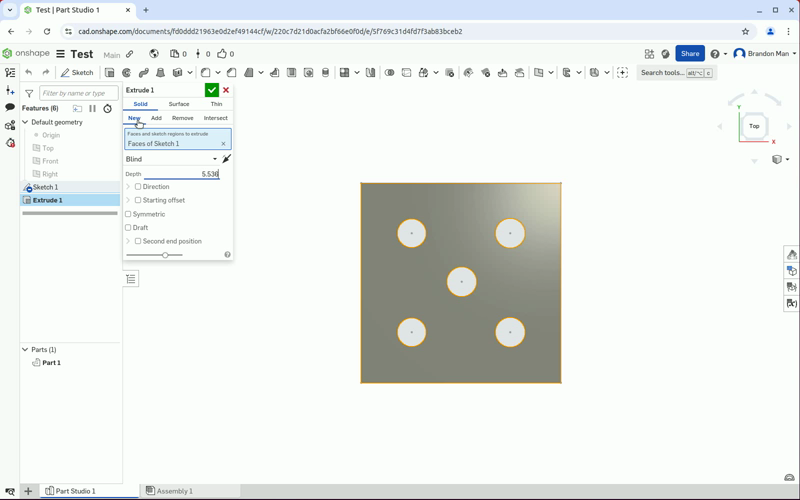
key(enter)
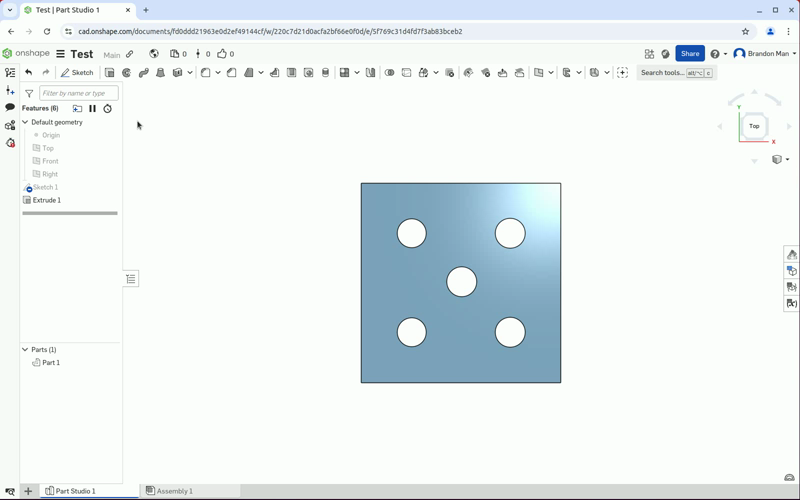
key(shift+h)
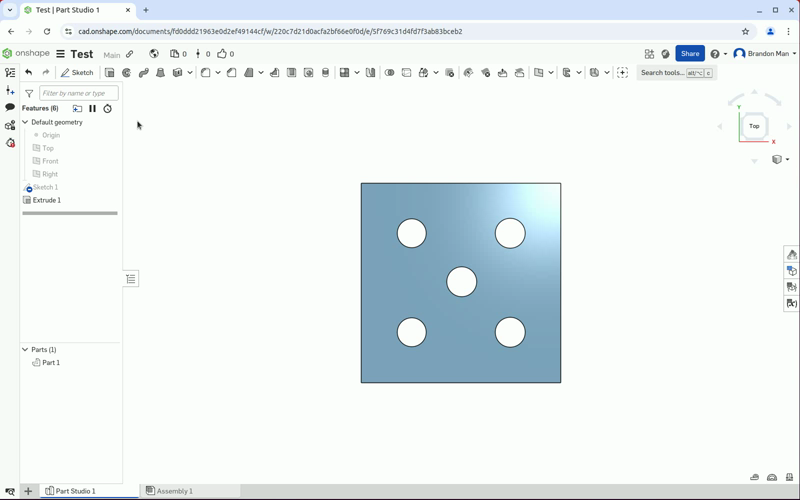
key(shift+h)
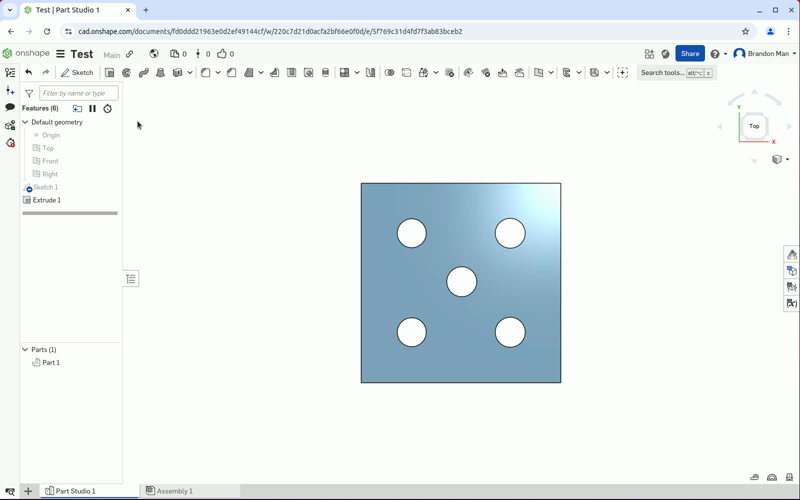
mouse_move(73, 189)
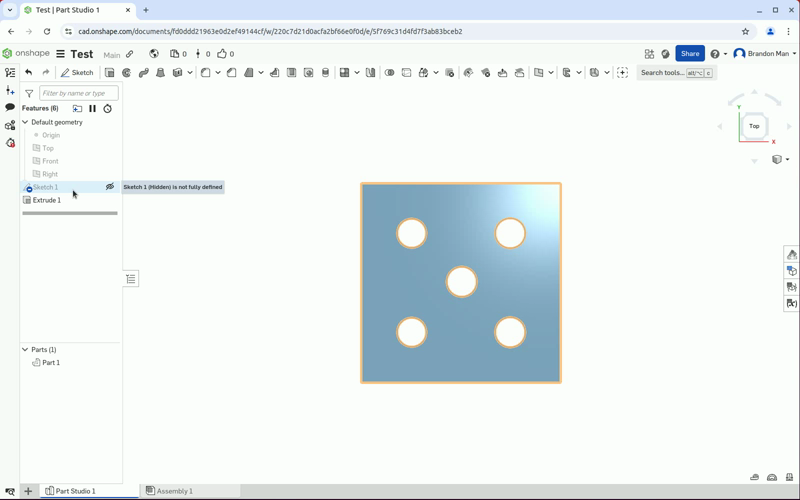
click(73, 189)
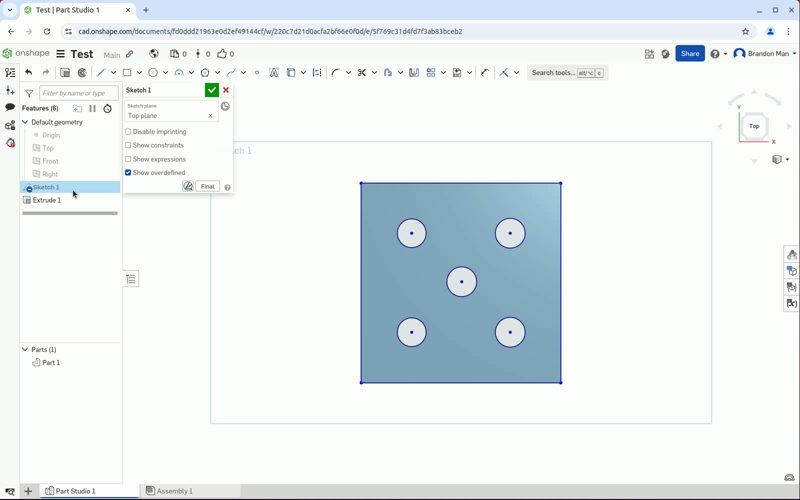
mouse_move(229, 92)
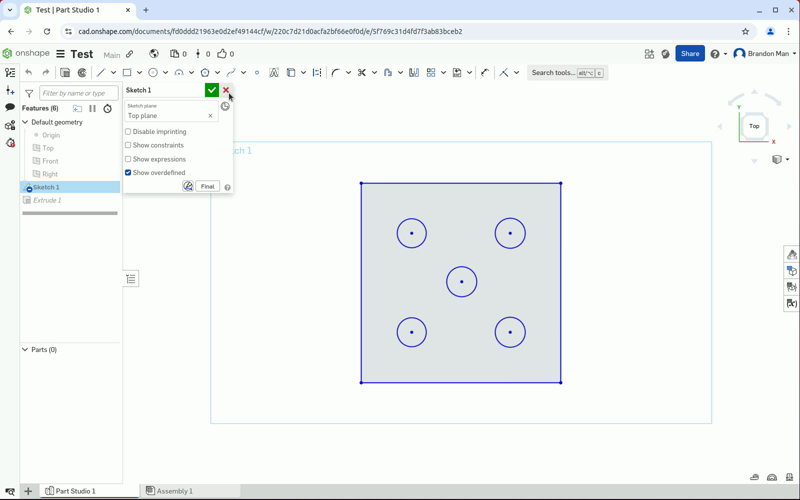
click(229, 92)
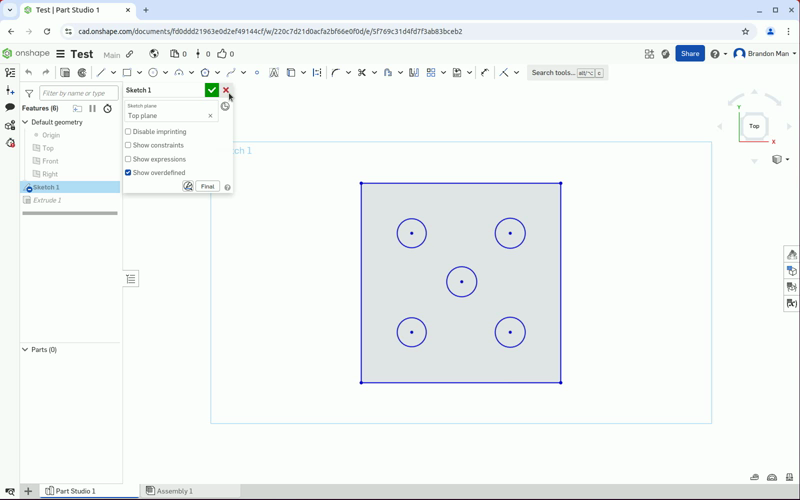
key(shift+s)
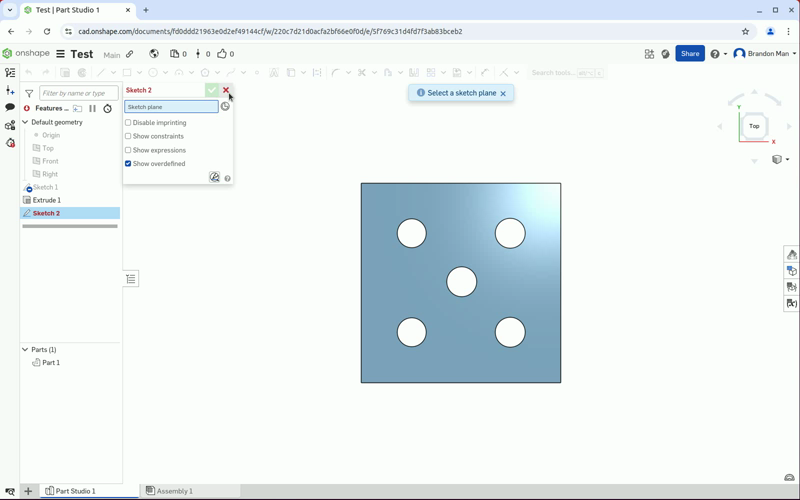
mouse_move(73, 150)
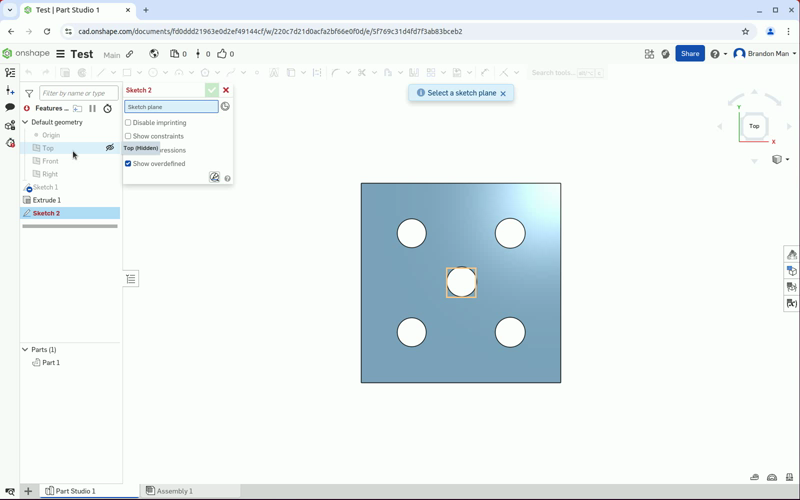
click(73, 150)
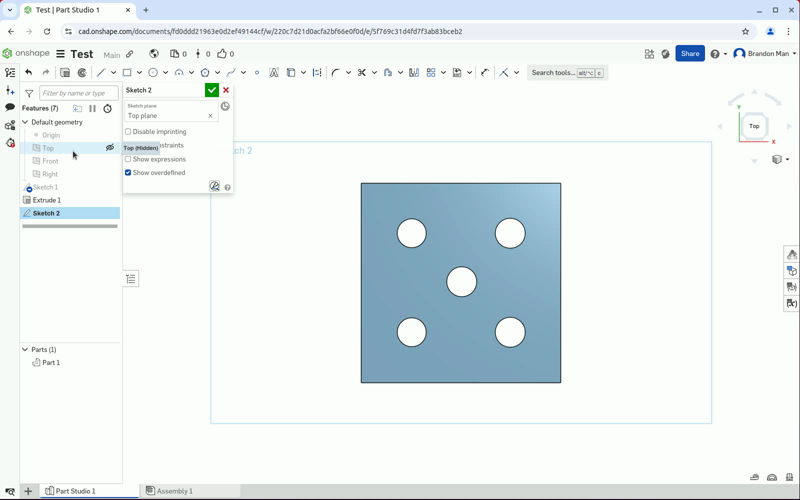
mouse_move(73, 352)
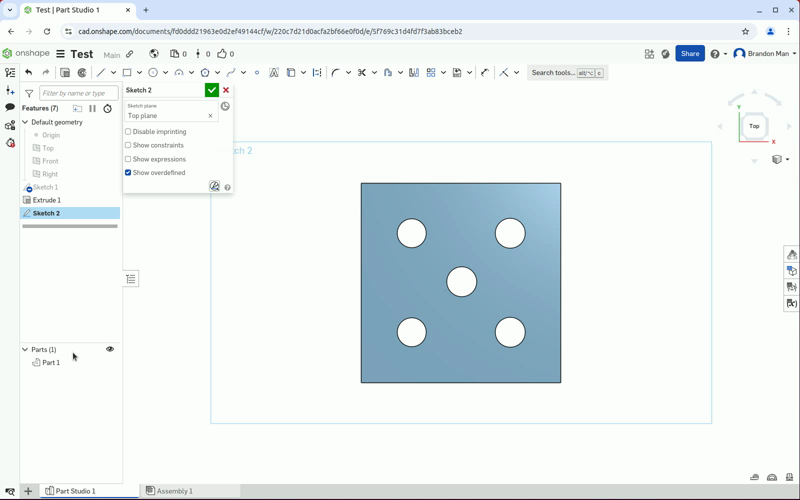
key(y)
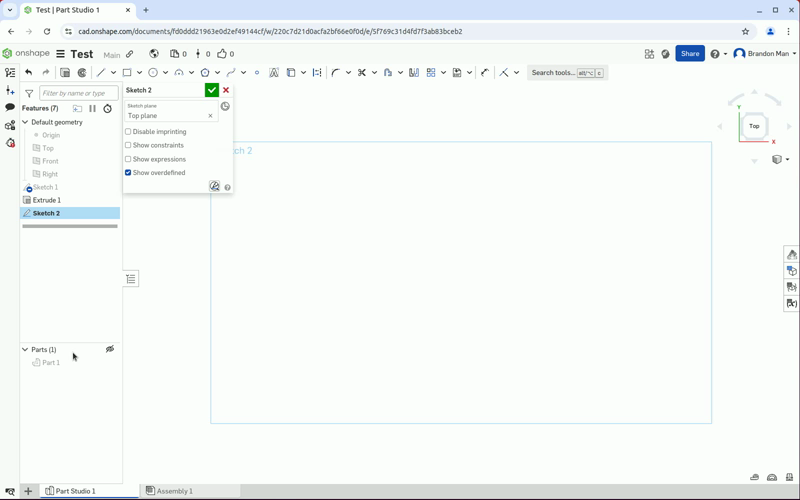
key(l)
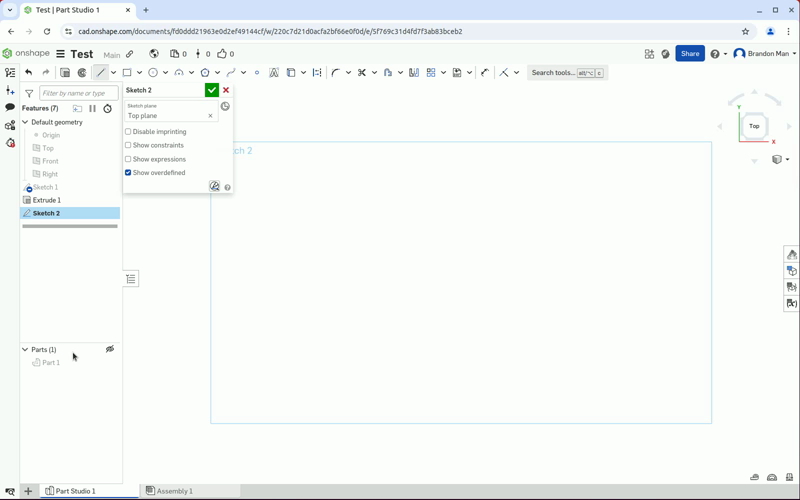
key_down(shift)
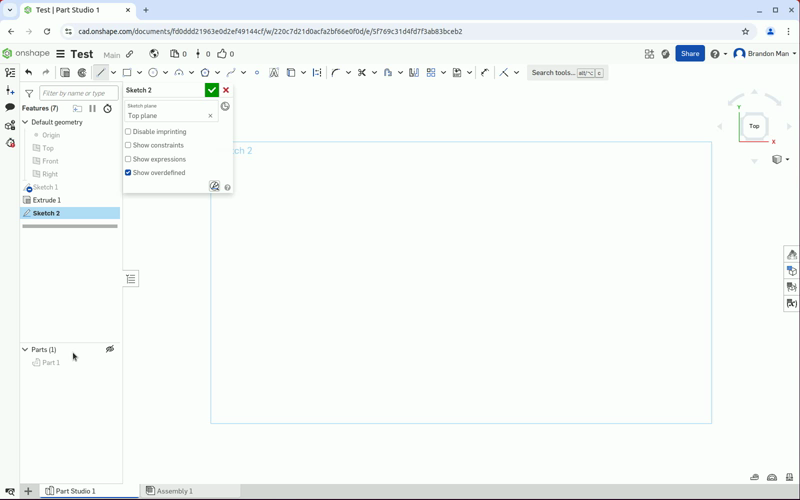
mouse_move(348, 395)
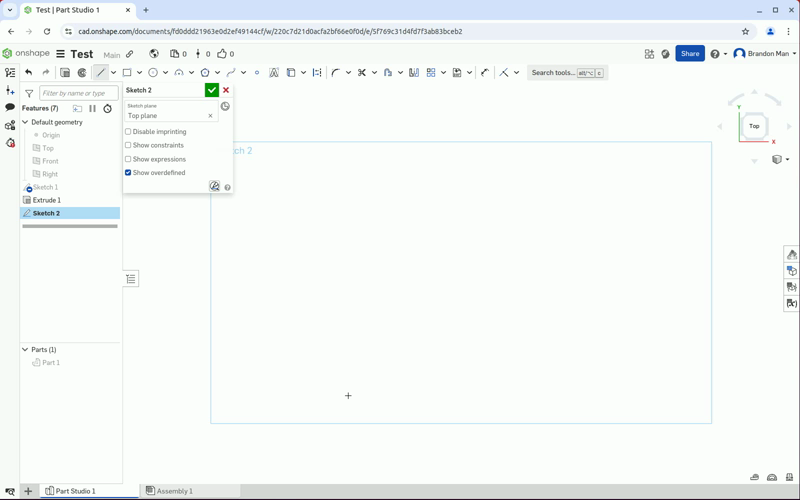
click(348, 395)
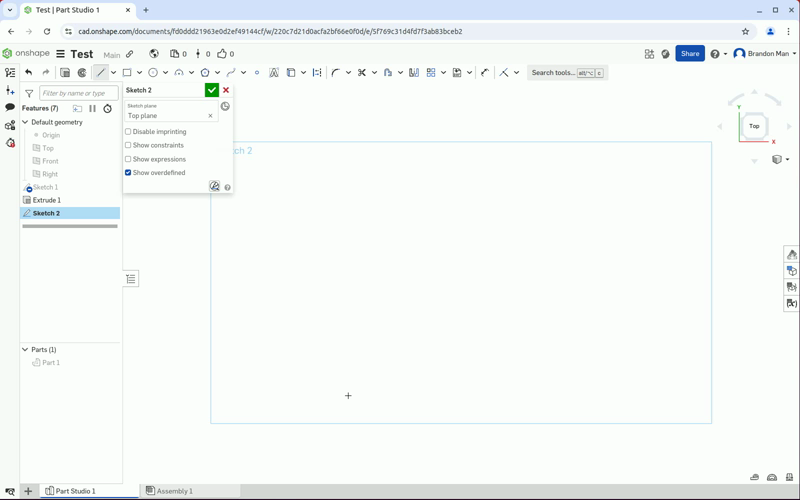
key_up(shift)
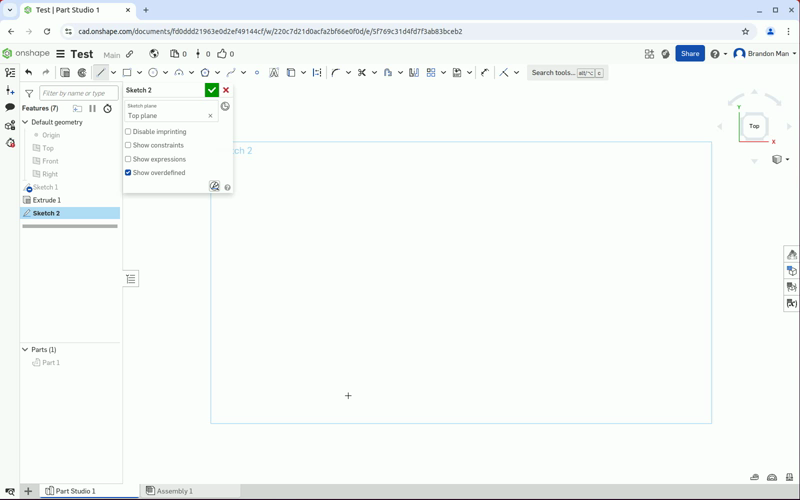
key_down(shift)
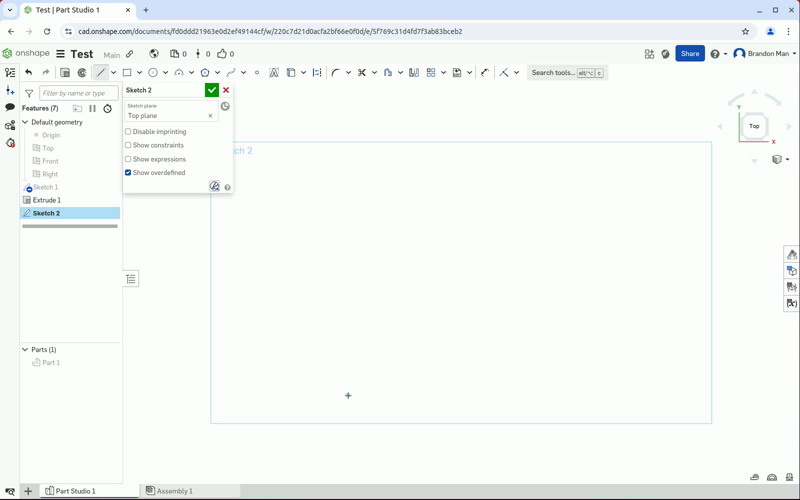
mouse_move(572, 395)
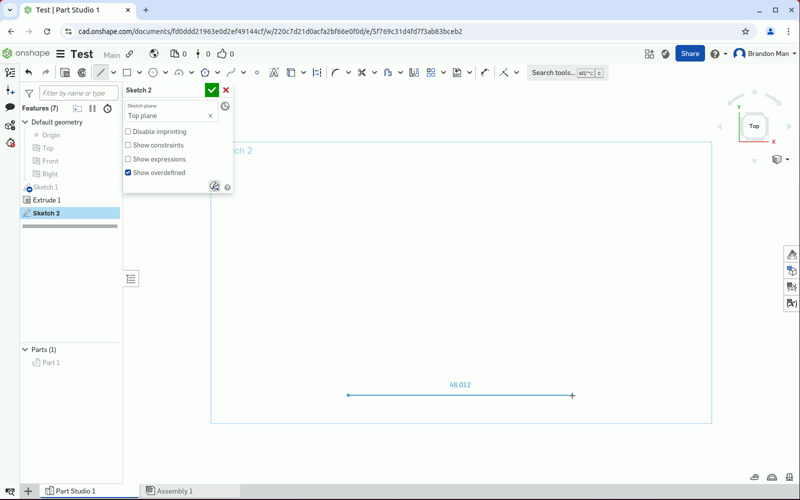
click(572, 395)
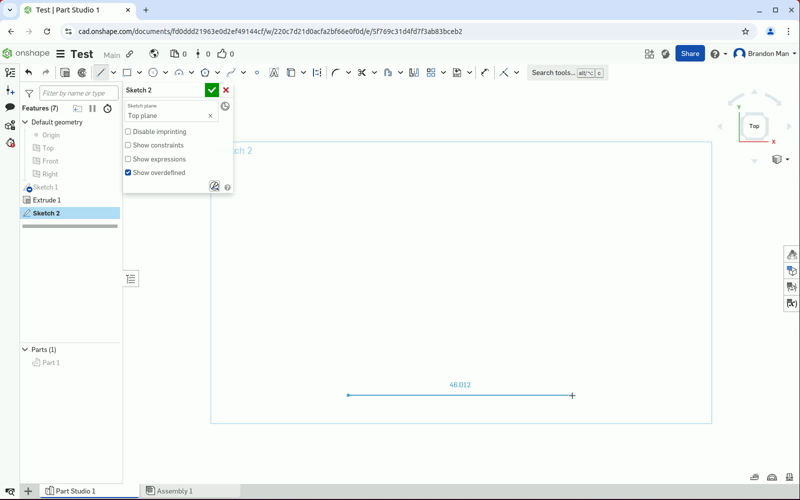
key_up(shift)
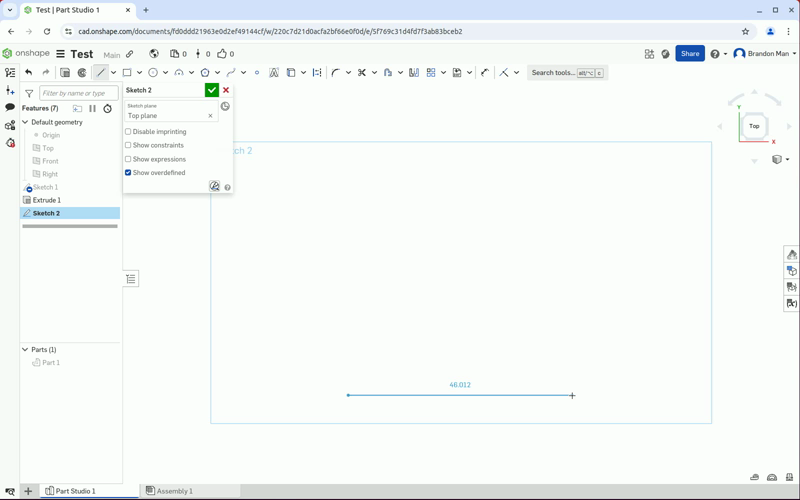
key_down(shift)
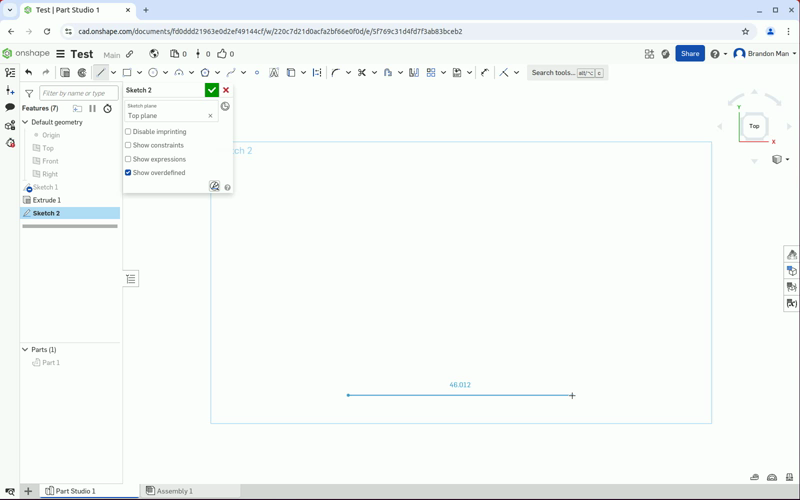
mouse_move(572, 171)
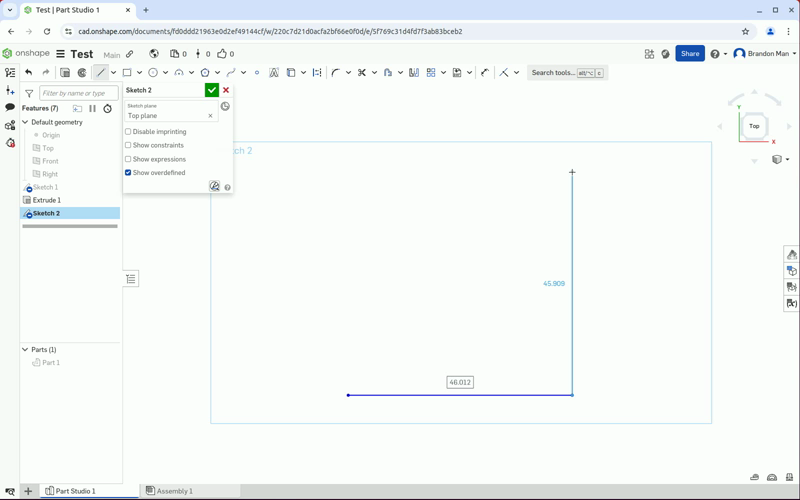
click(572, 171)
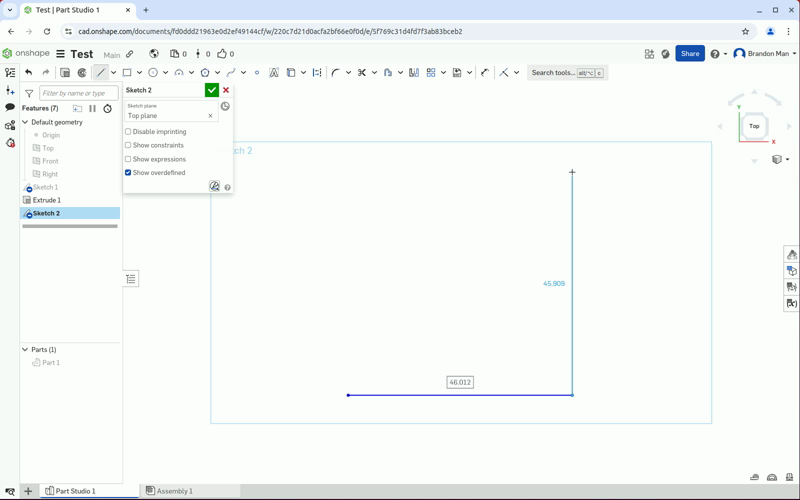
key_up(shift)
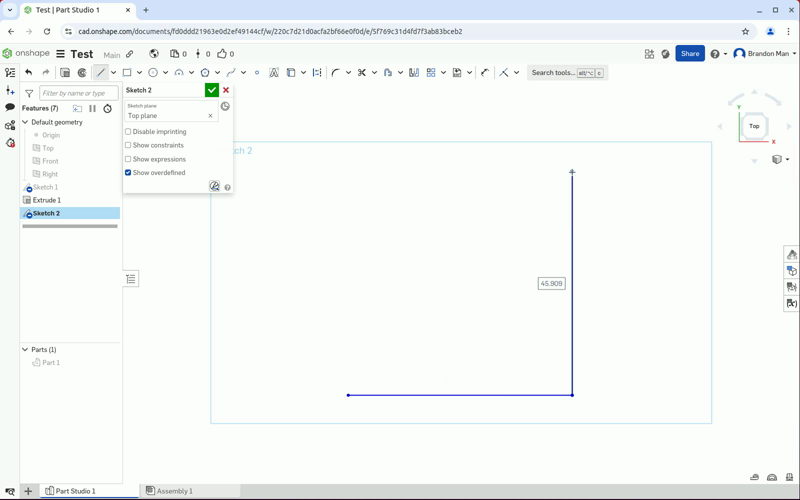
key_down(shift)
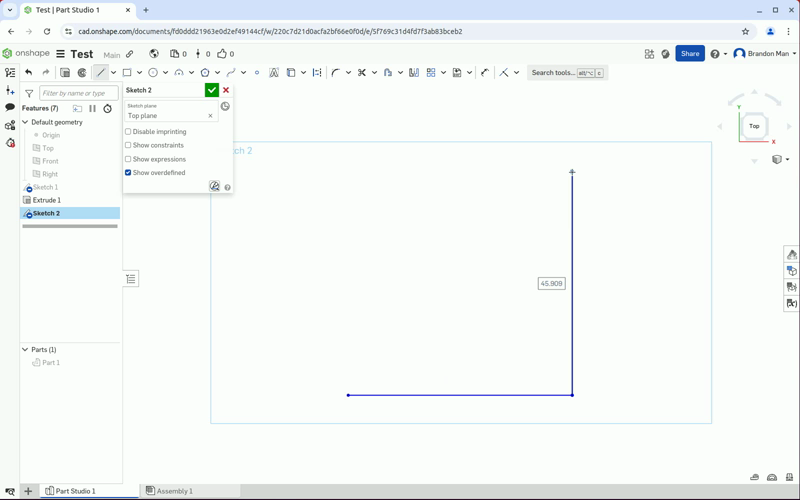
mouse_move(348, 171)
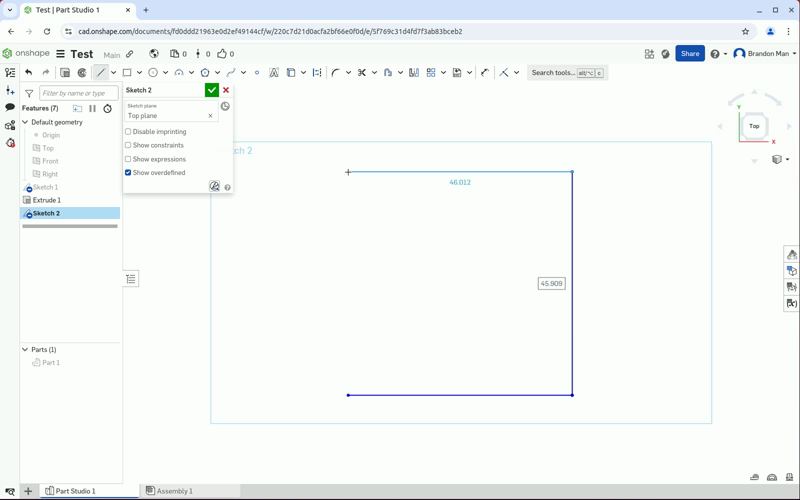
click(348, 171)
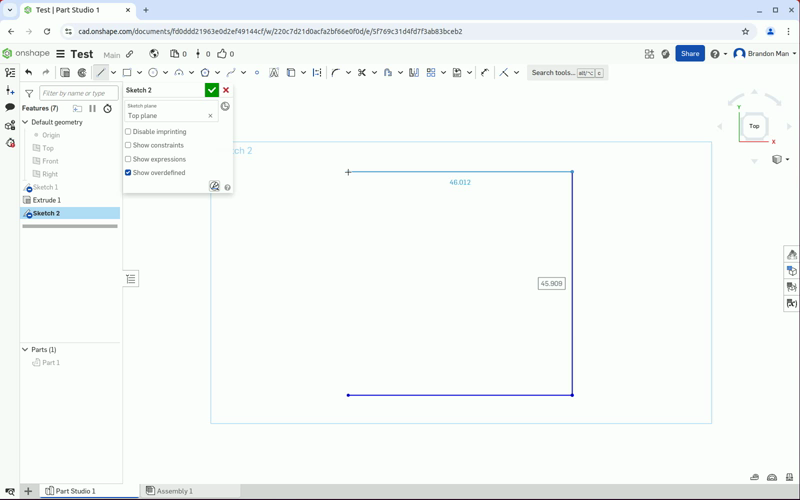
key_up(shift)
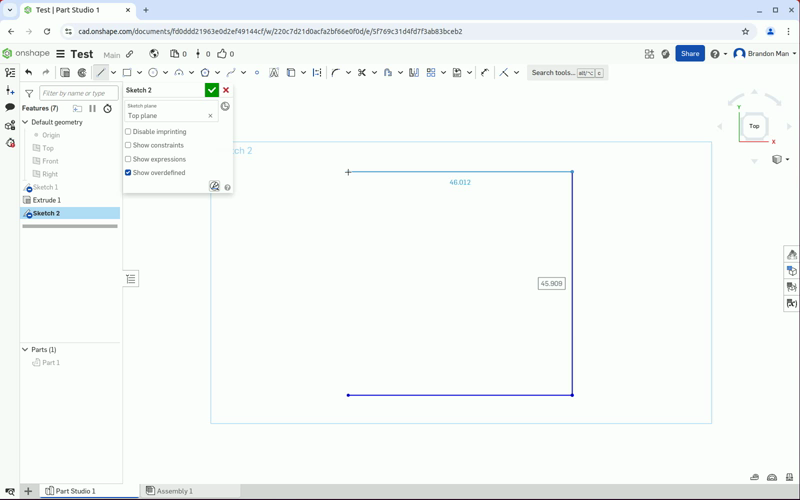
key_down(shift)
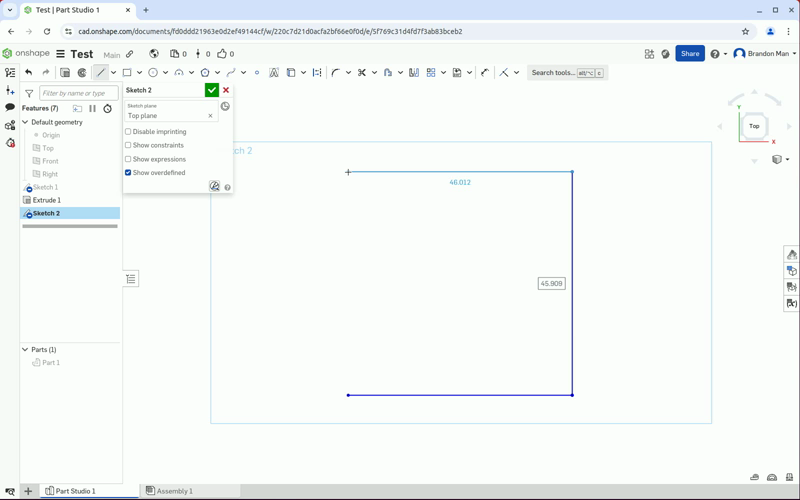
mouse_move(348, 395)
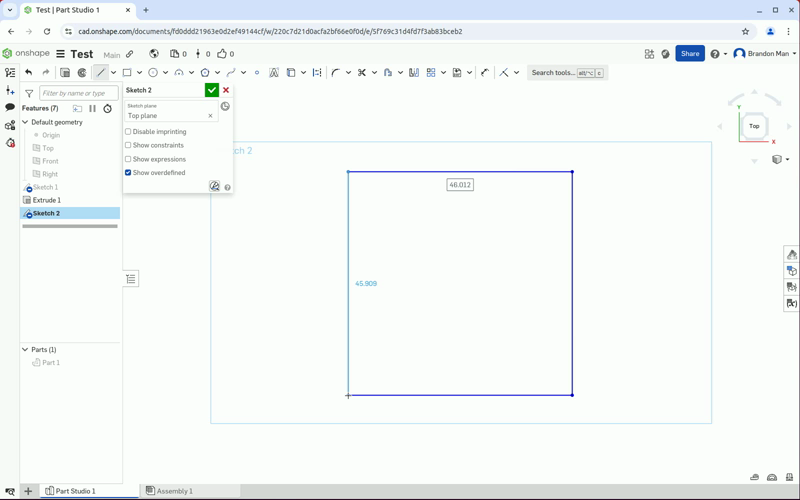
key_up(shift)
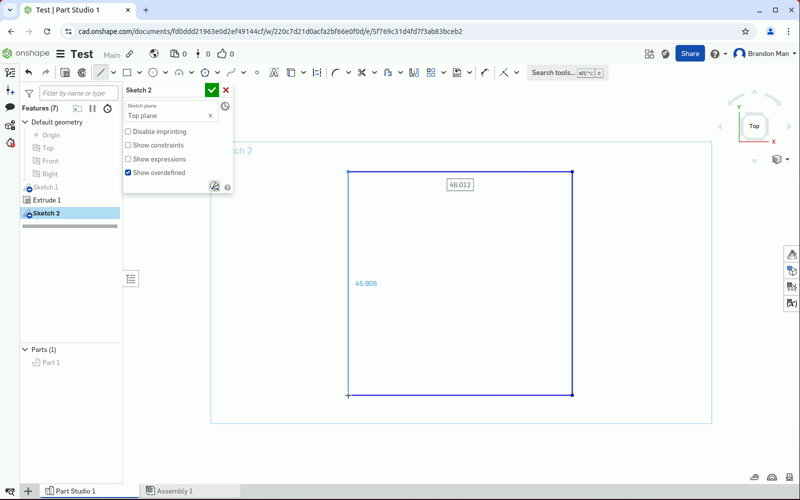
click(348, 395)
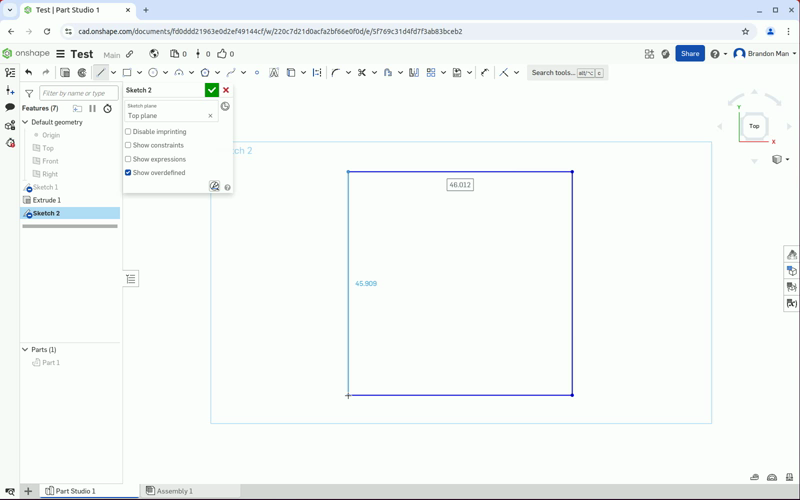
key(esc)
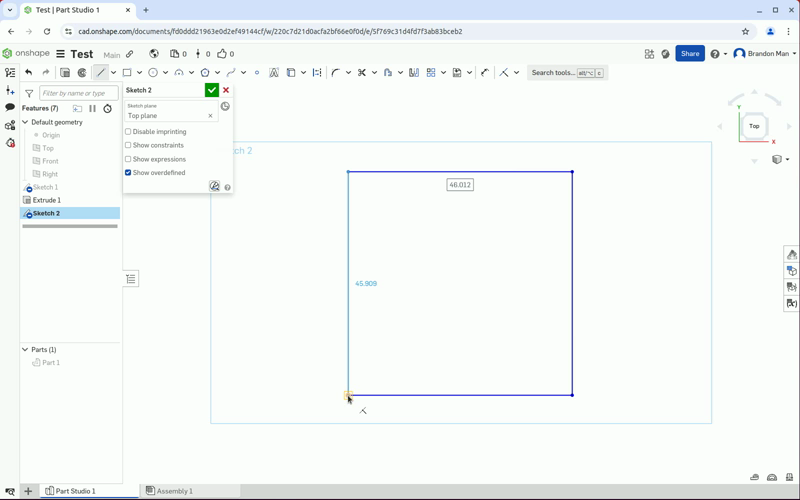
key(l)
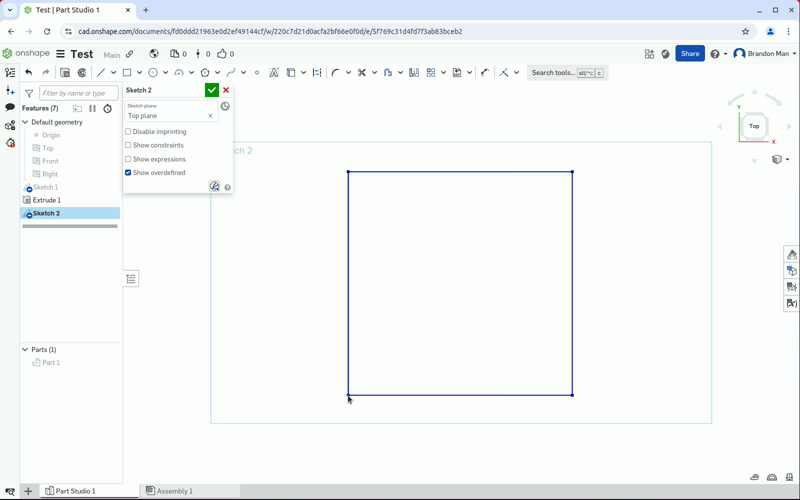
key_down(shift)
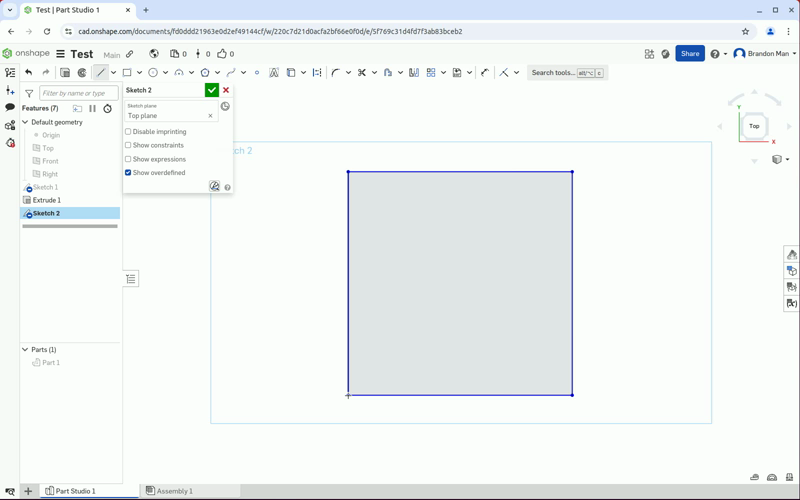
mouse_move(359, 383)
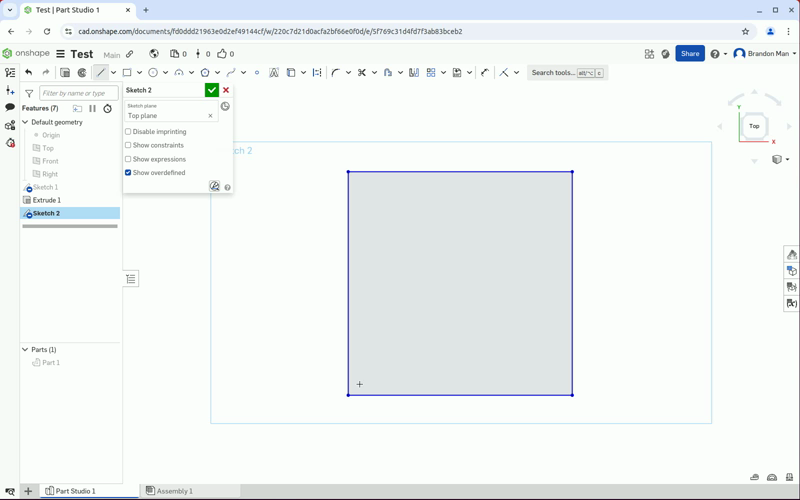
click(359, 383)
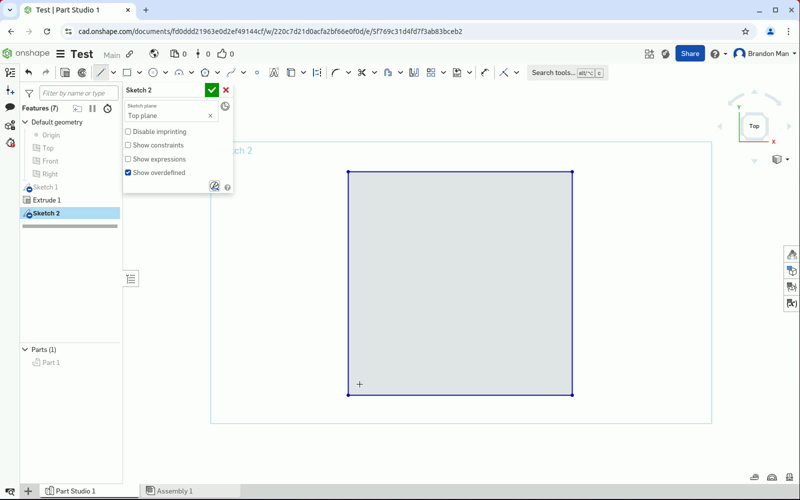
key_up(shift)
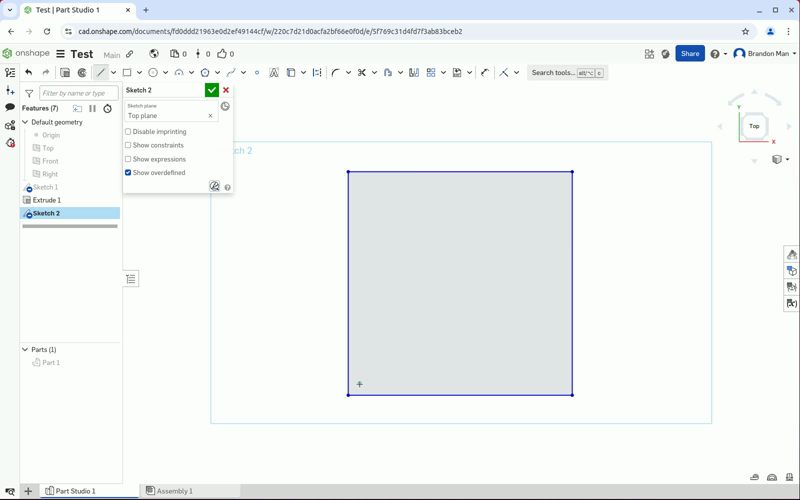
key_down(shift)
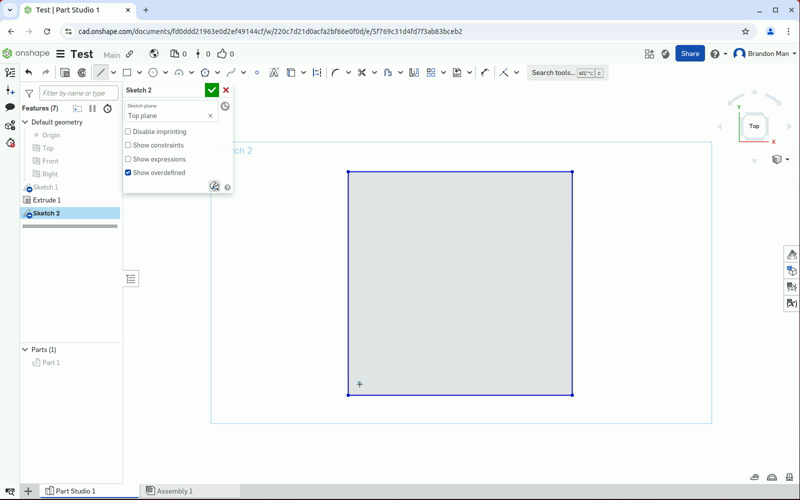
mouse_move(560, 383)
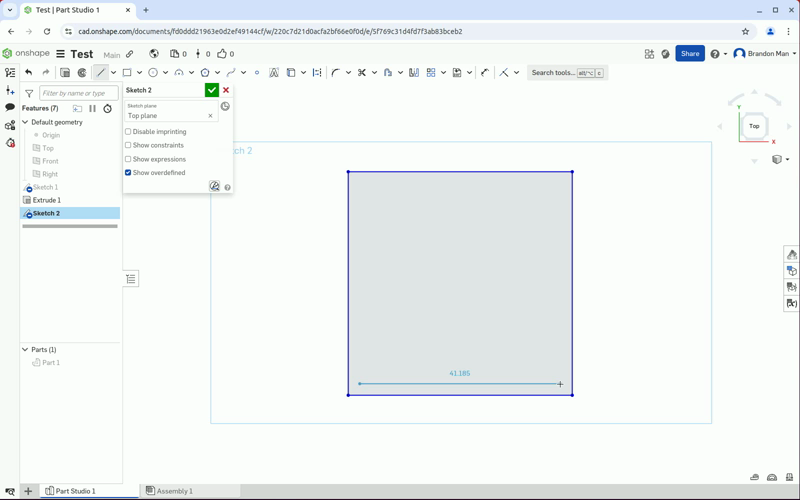
click(560, 383)
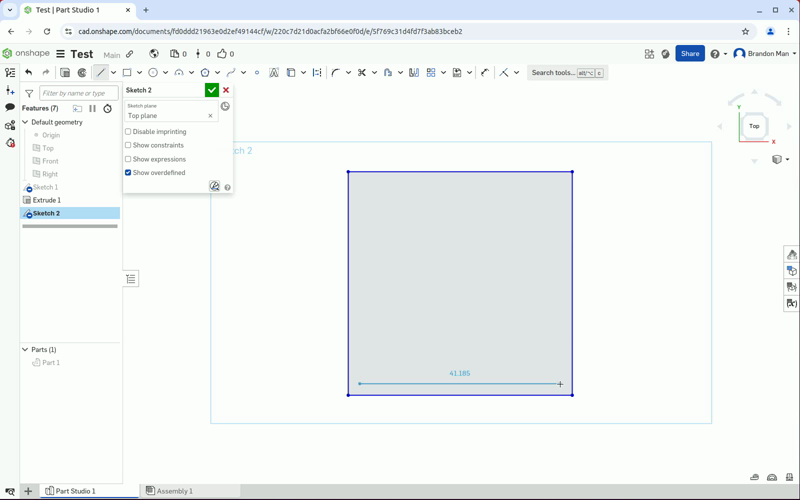
key_up(shift)
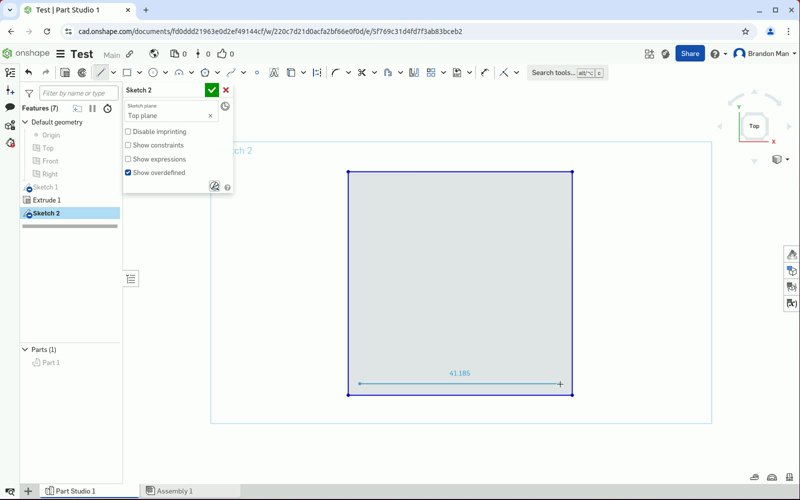
key_down(shift)
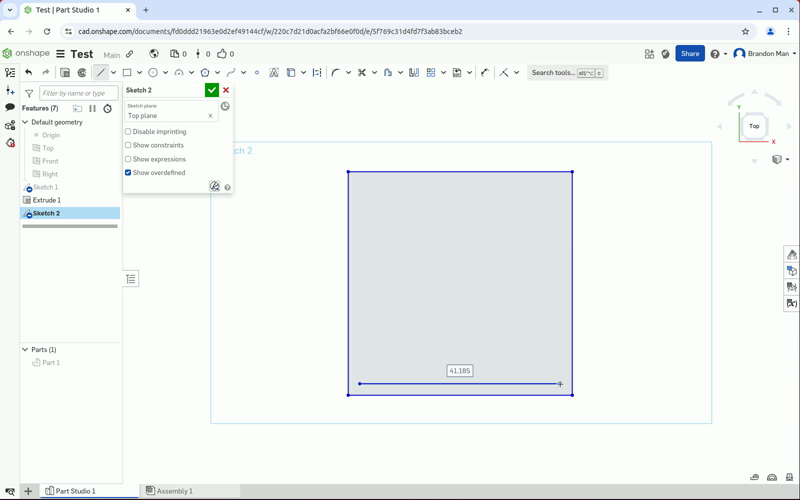
mouse_move(560, 183)
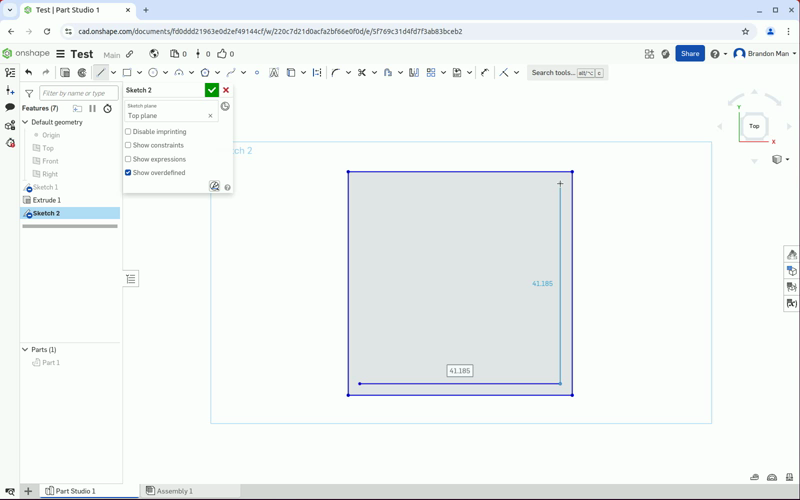
click(560, 183)
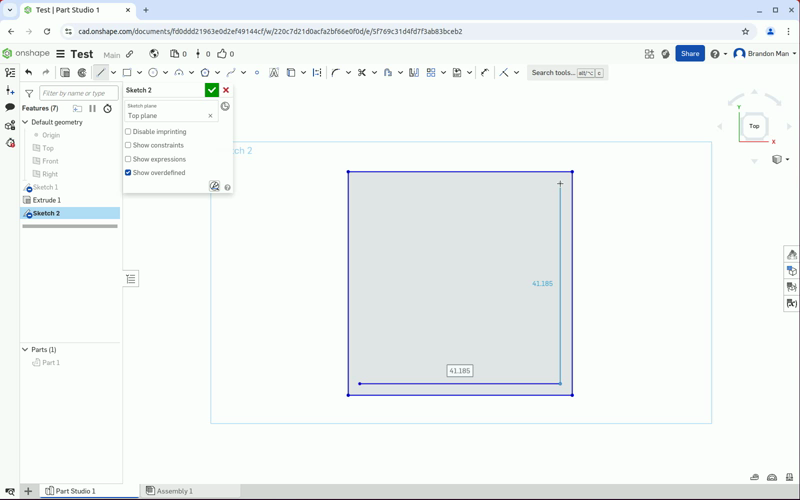
key_up(shift)
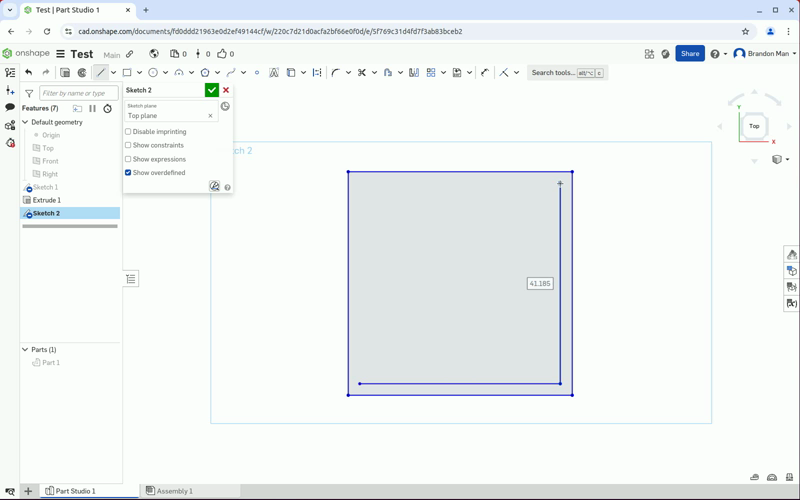
key_down(shift)
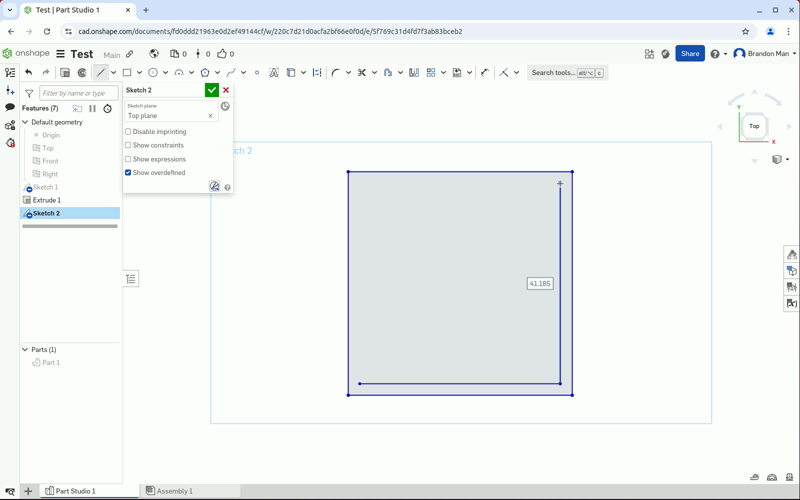
mouse_move(359, 183)
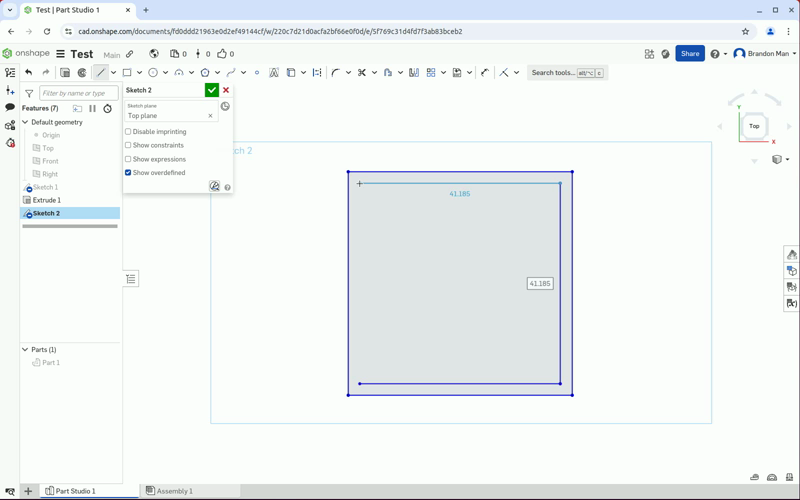
click(359, 183)
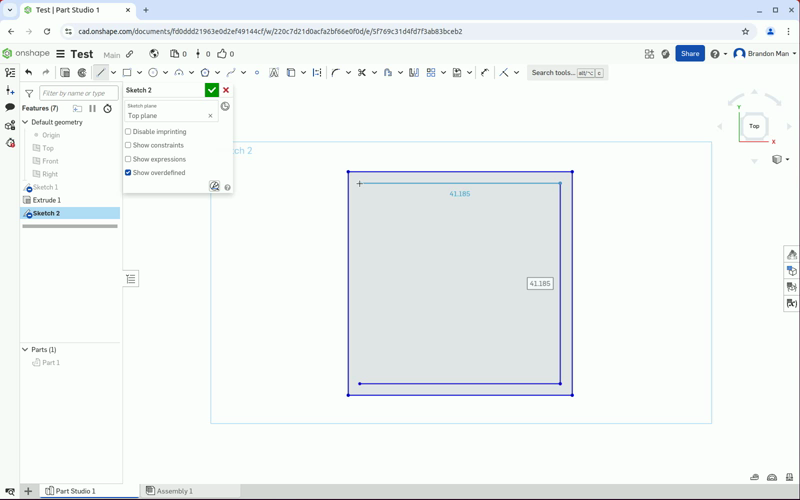
key_up(shift)
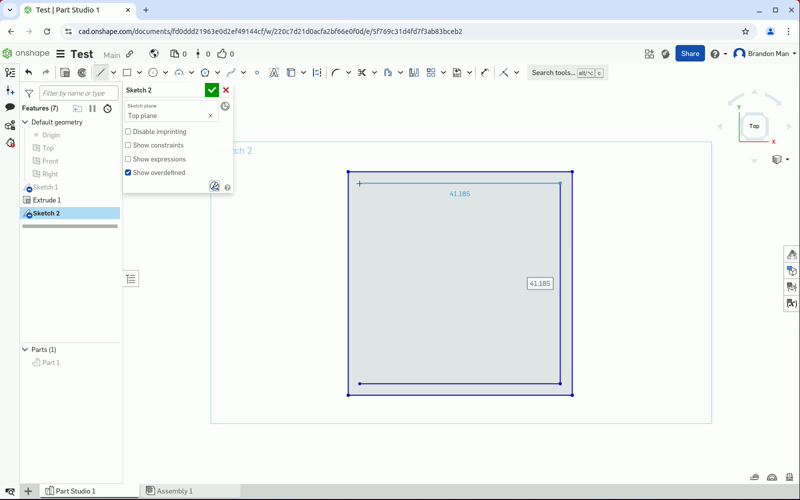
key_down(shift)
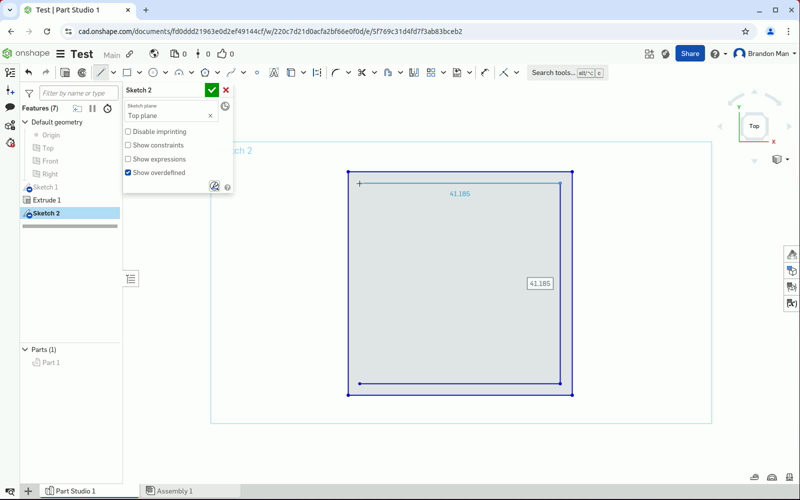
mouse_move(359, 383)
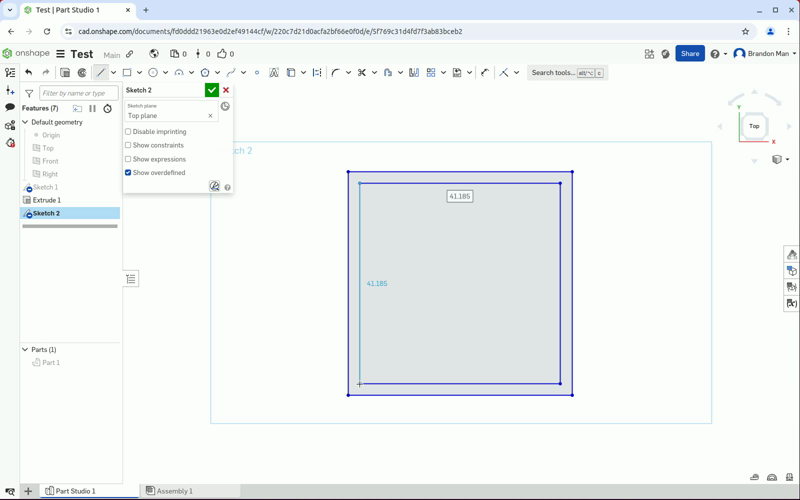
key_up(shift)
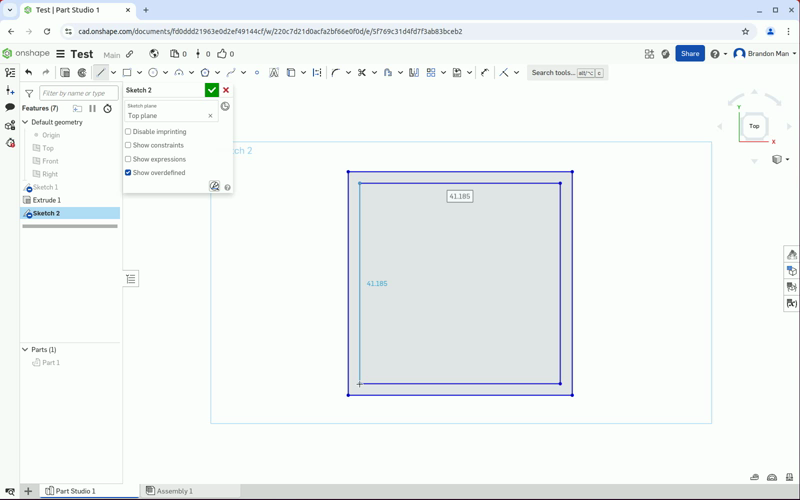
click(359, 383)
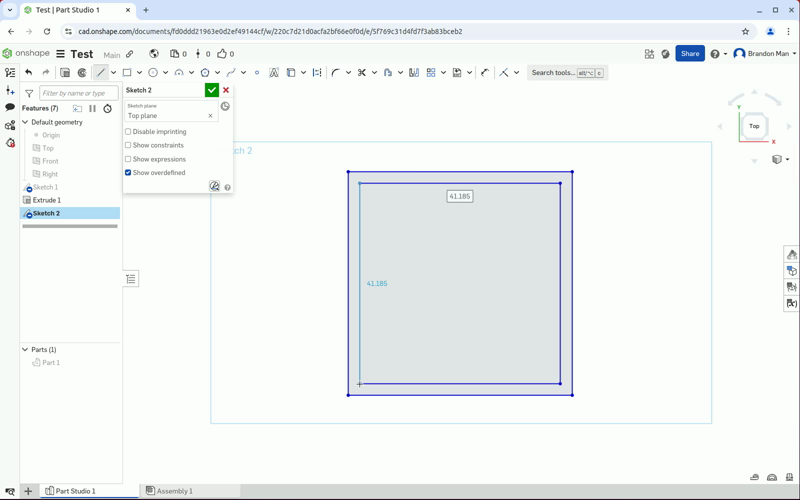
key(esc)
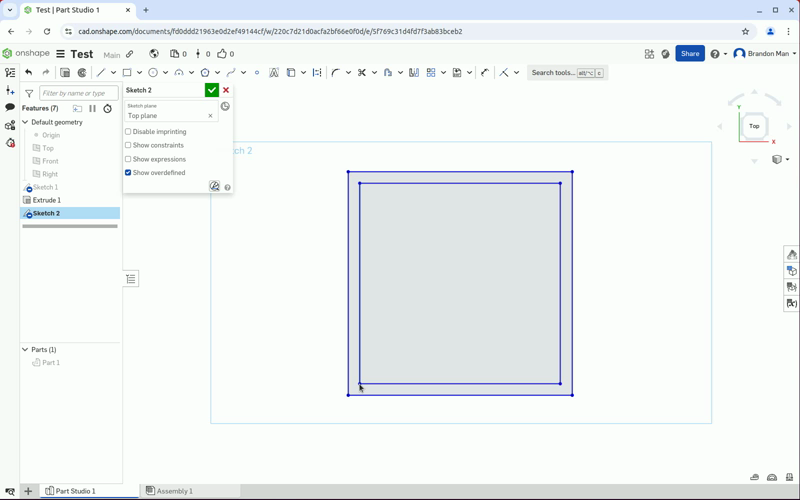
mouse_move(565, 178)
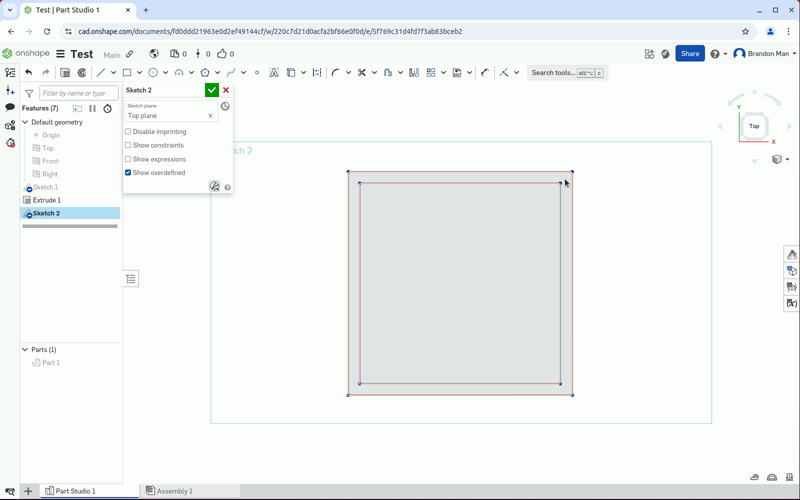
click(565, 178)
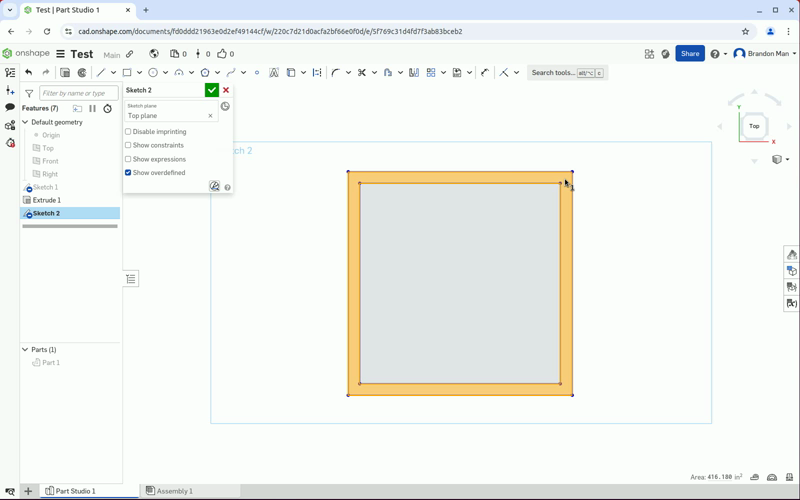
mouse_move(73, 352)
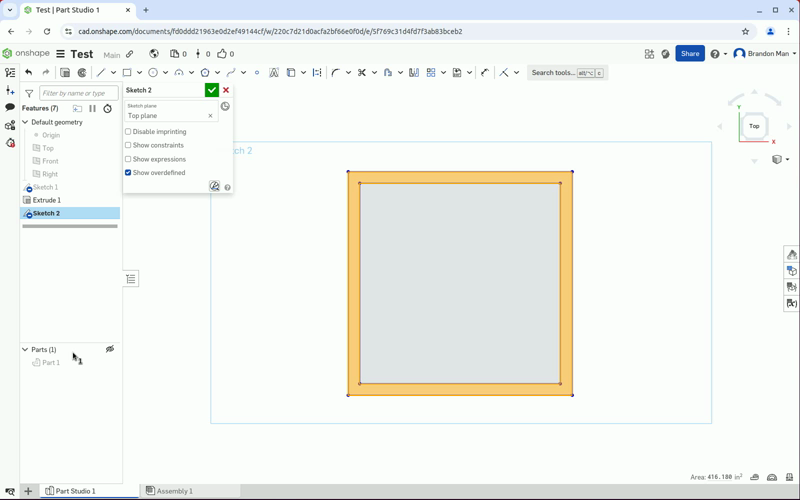
key(shift+y)
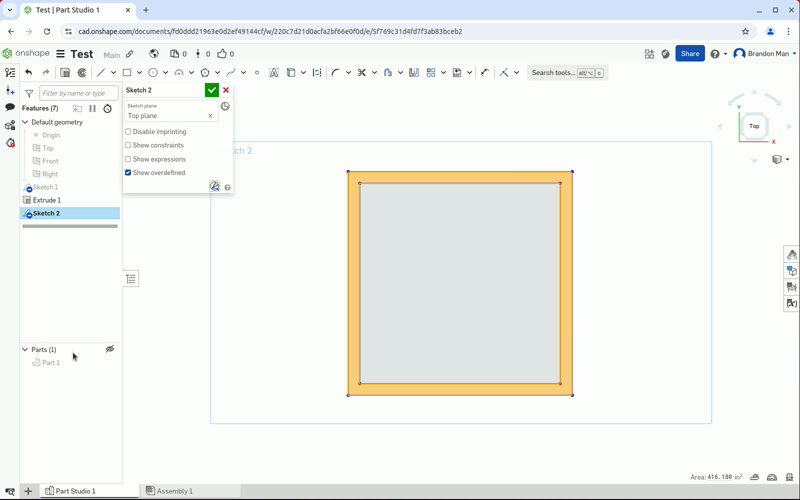
key(shift+e)
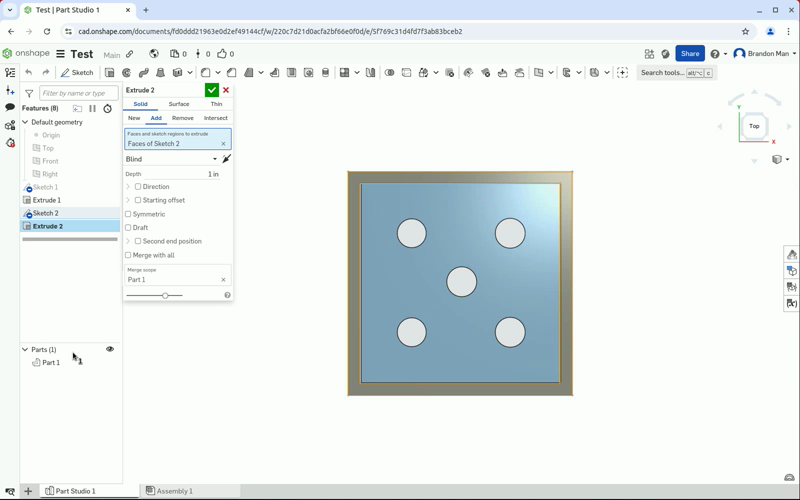
mouse_move(143, 106)
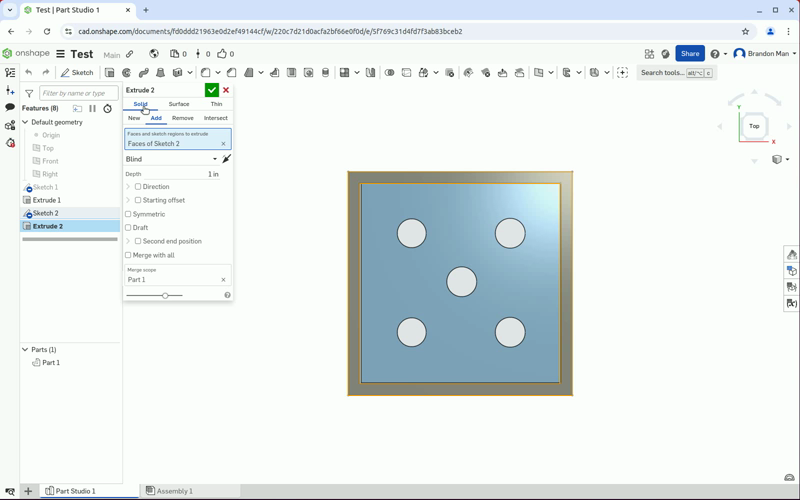
click(143, 106)
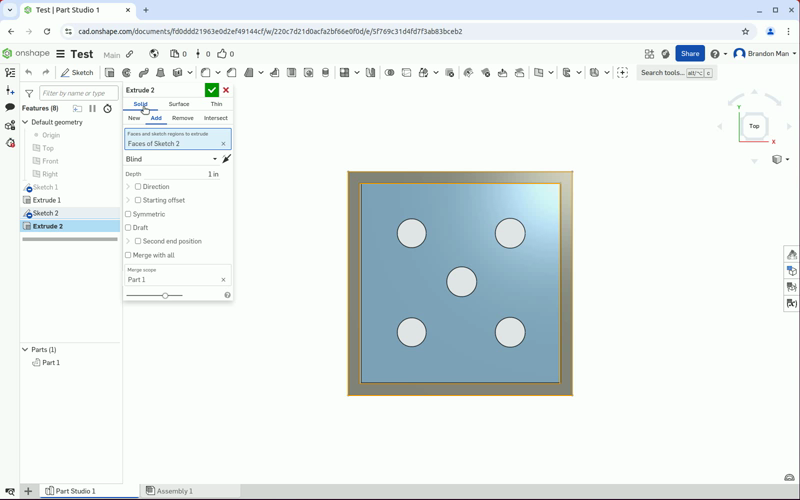
mouse_move(137, 120)
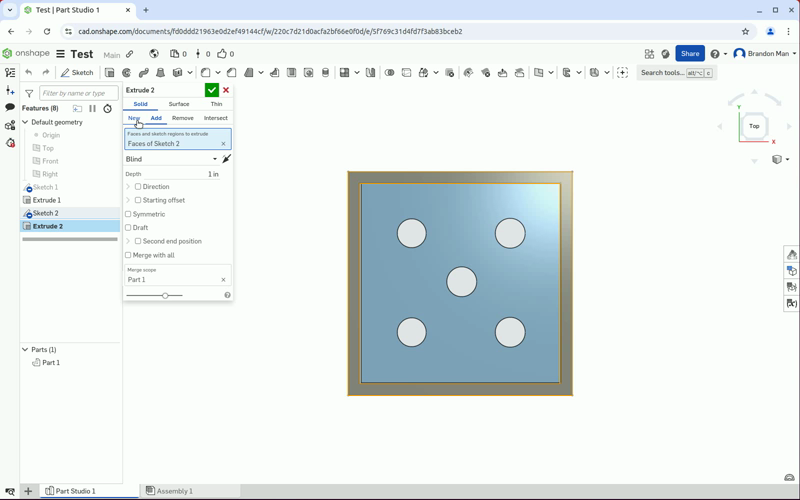
click(137, 120)
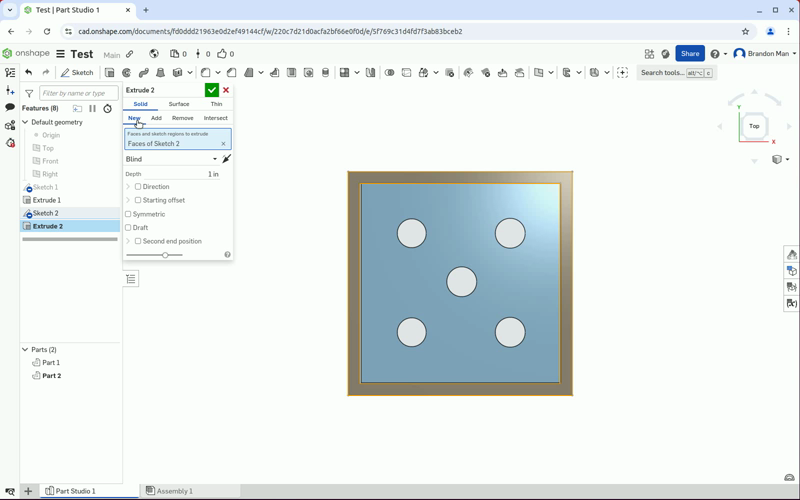
key(tab, 4)
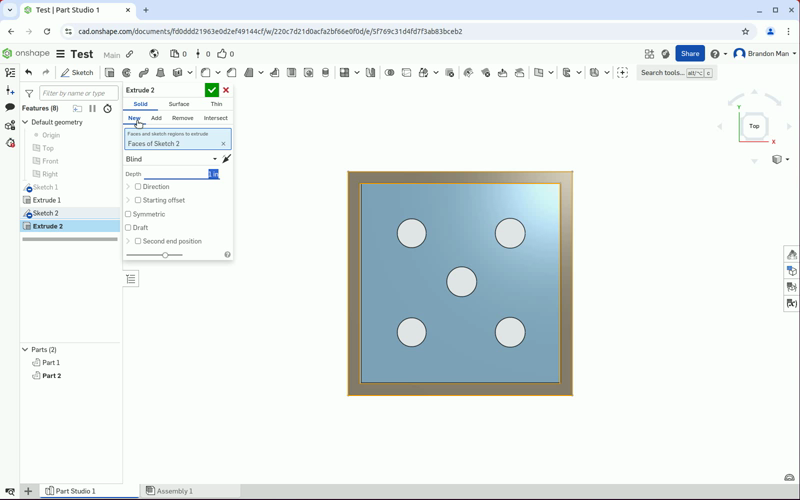
text(7.221)
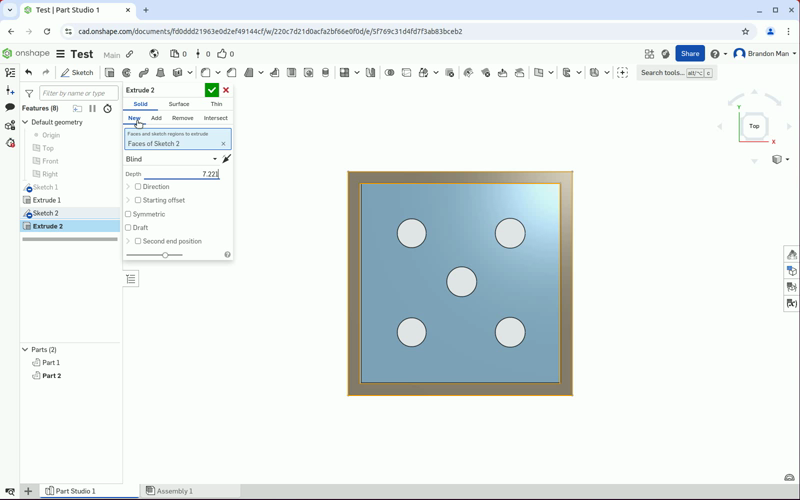
key(enter)
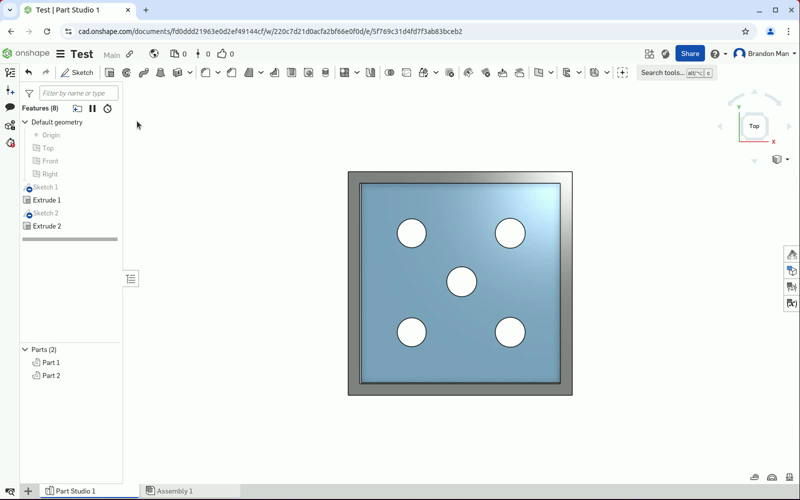
key(shift+h)
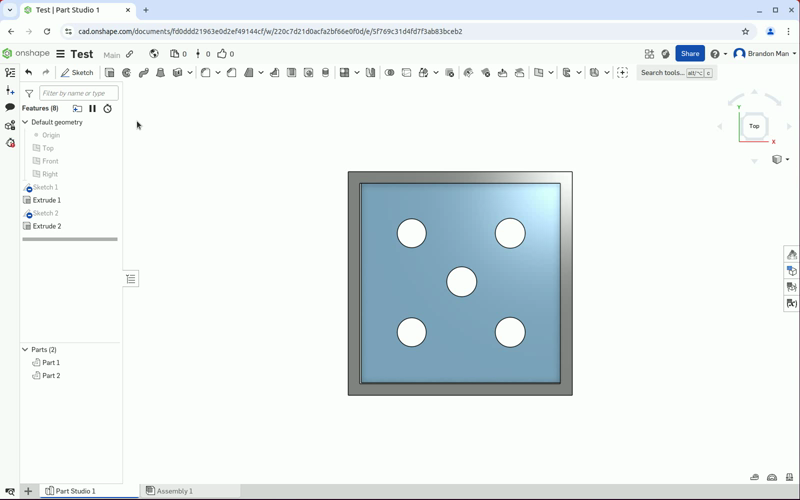
key(shift+h)
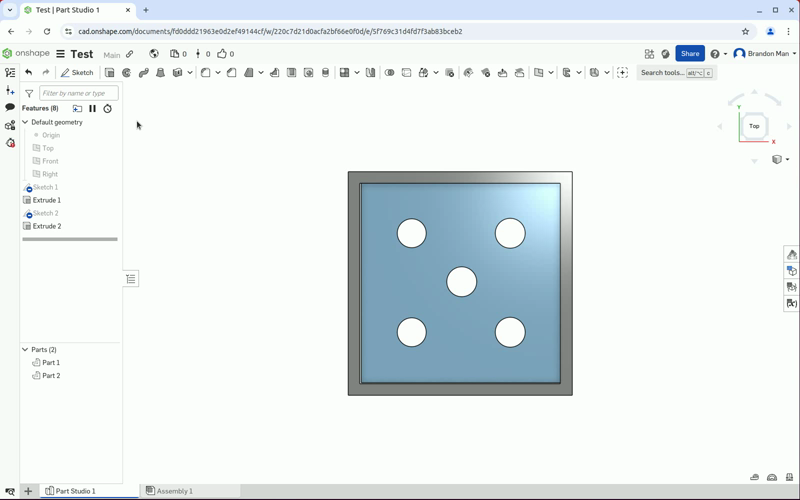
key(shift+7)
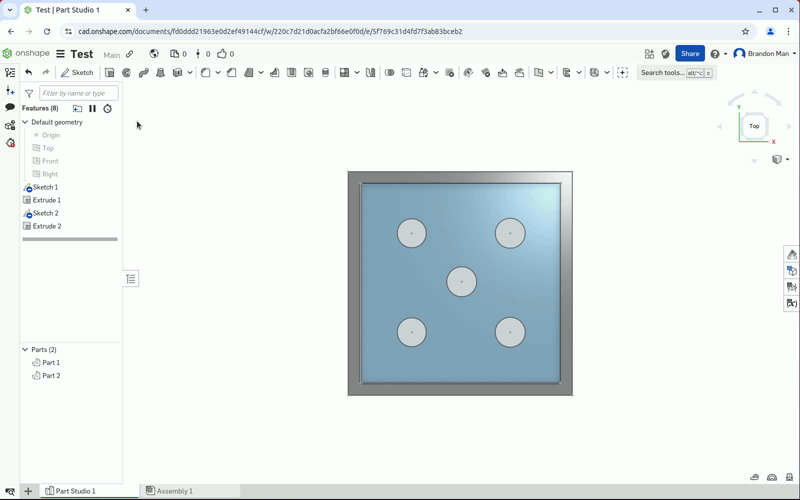
key(up, 3)
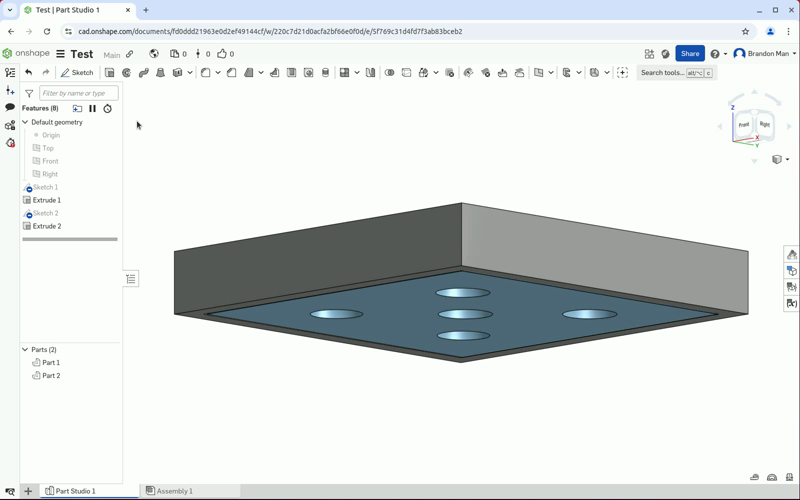
key(left, 3)
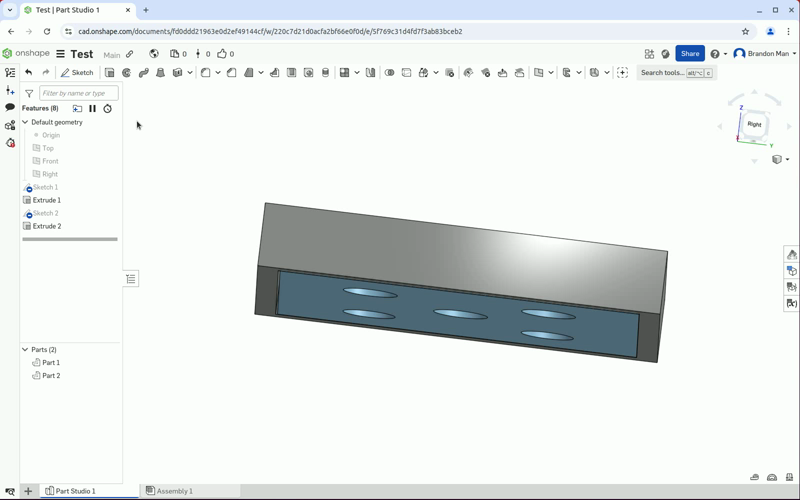
key(right, 3)
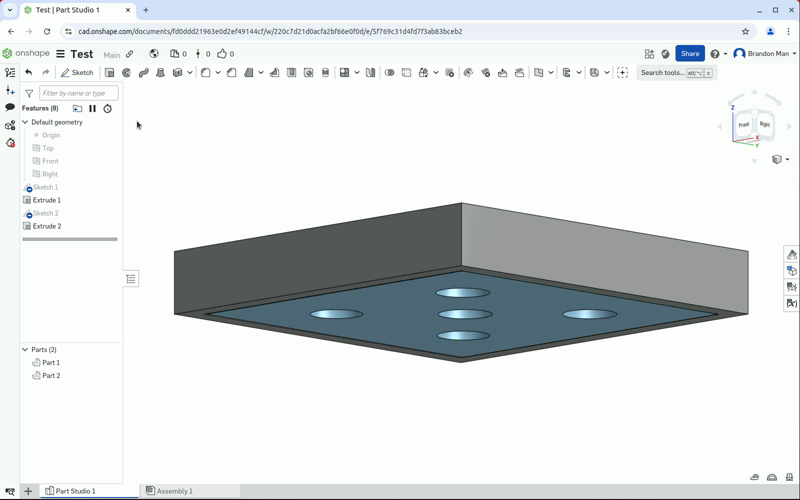
key(down, 3)
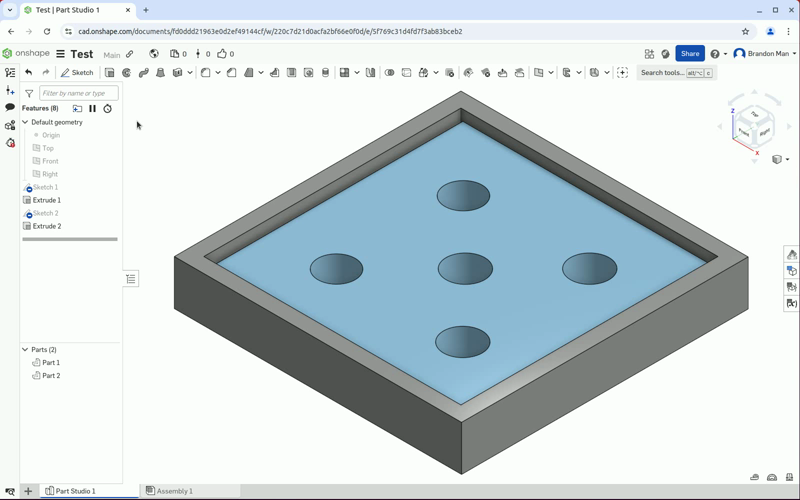
mouse_move(73, 189)
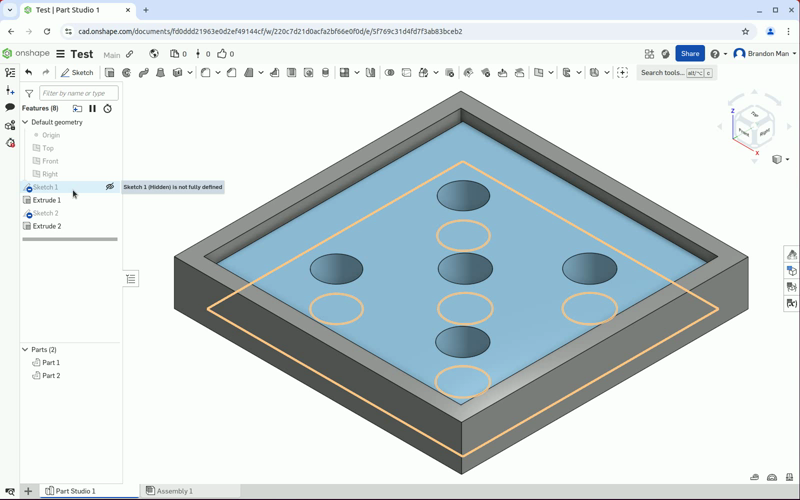
click(73, 189)